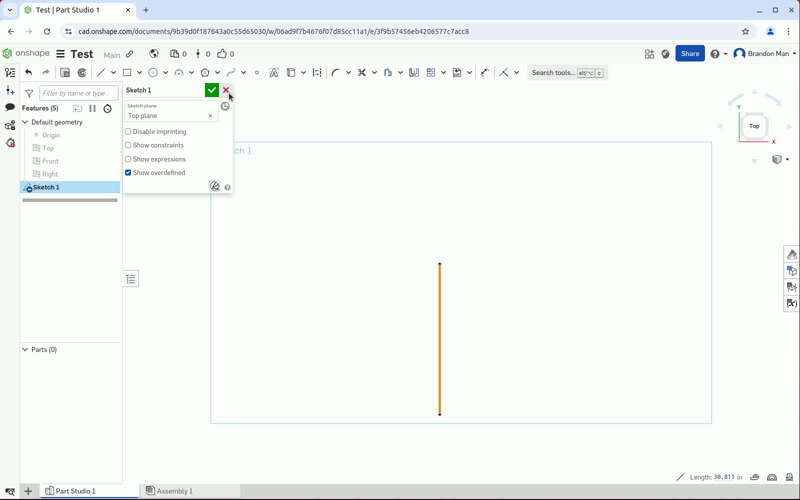
key(shift+h)
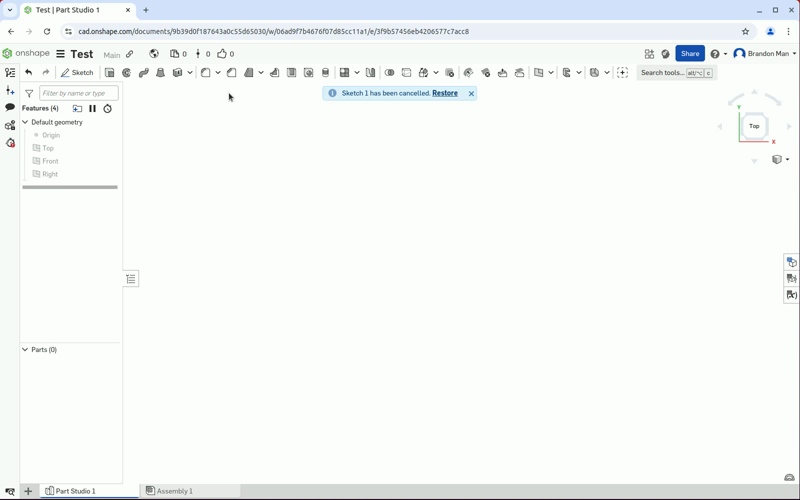
mouse_move(73, 352)
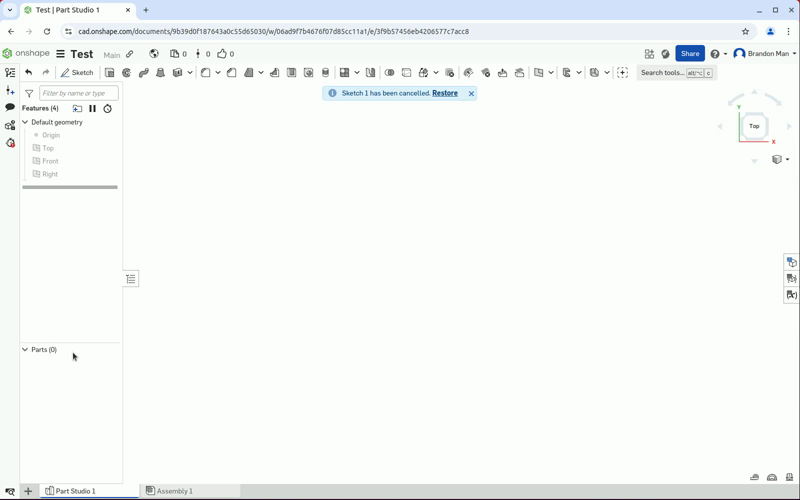
key(y)
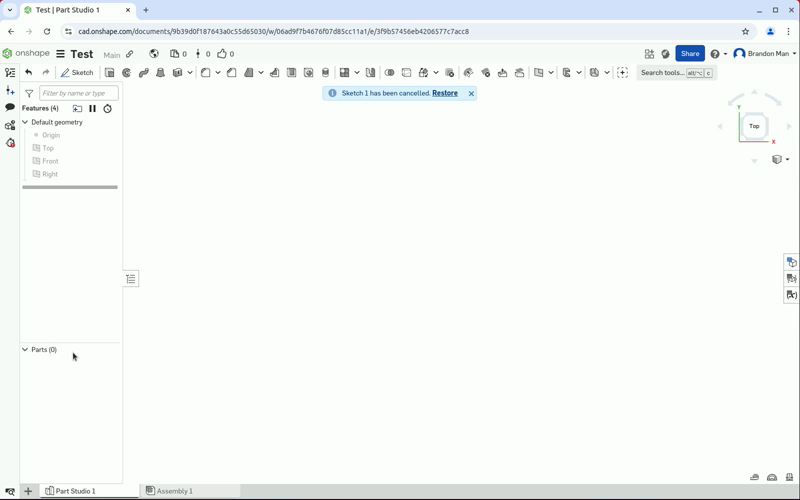
key(shift+p)
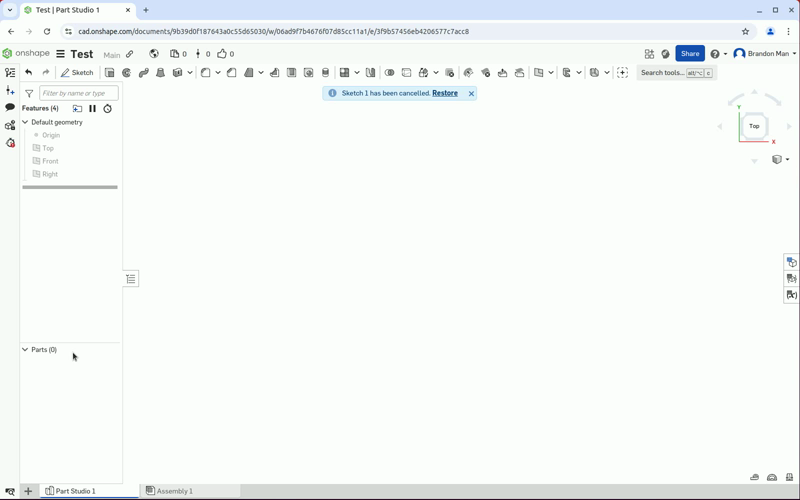
key(space)
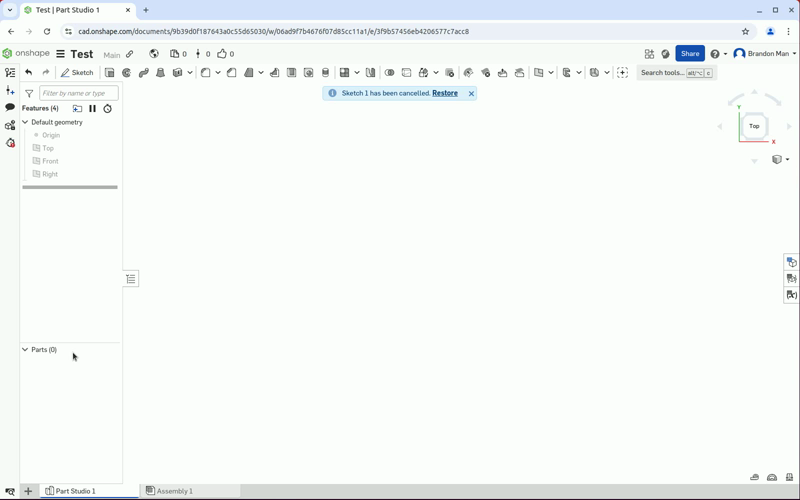
key_down(shift)
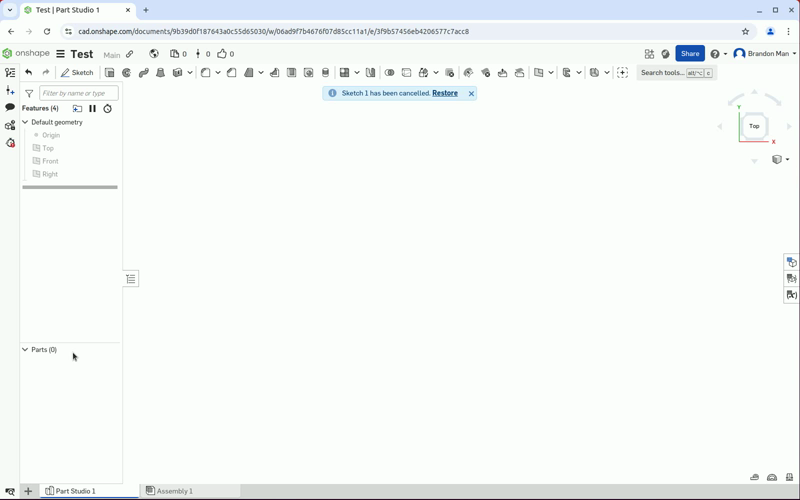
key(up)
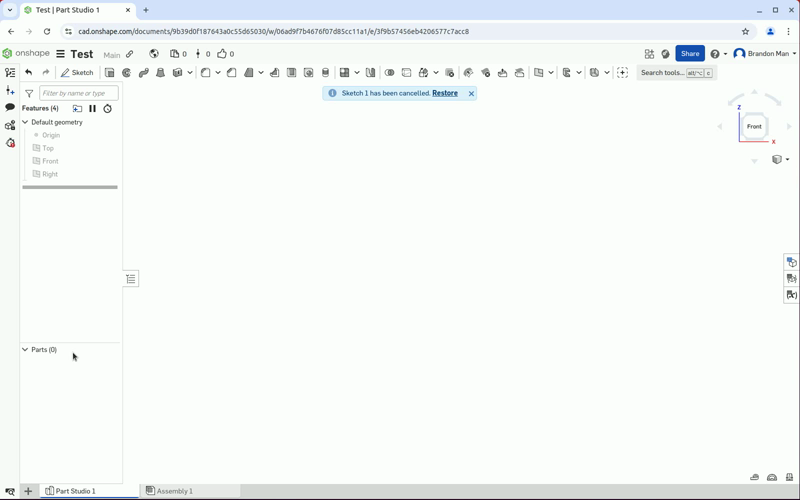
key_up(shift)
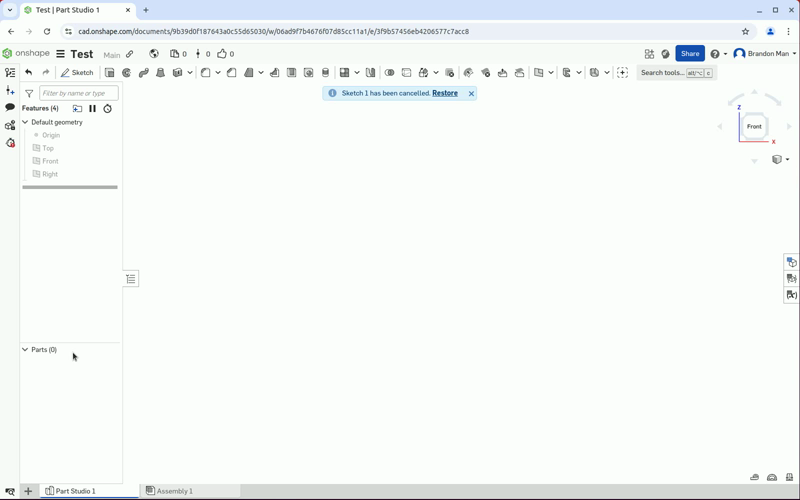
mouse_move(73, 352)
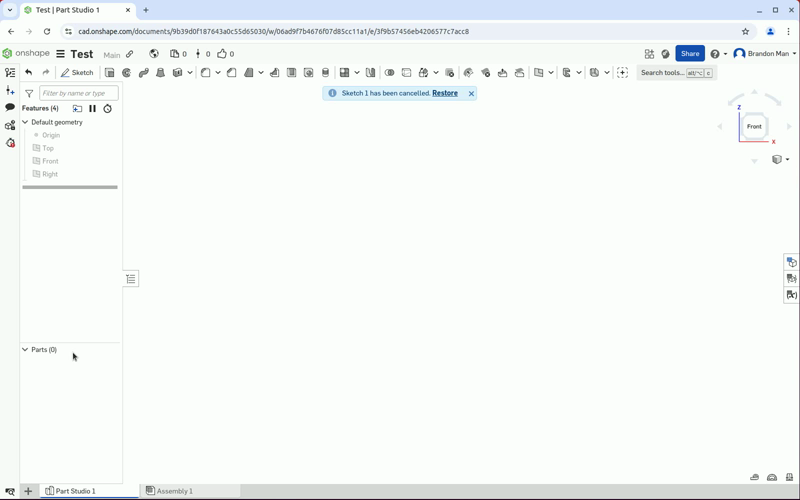
key(shift+y)
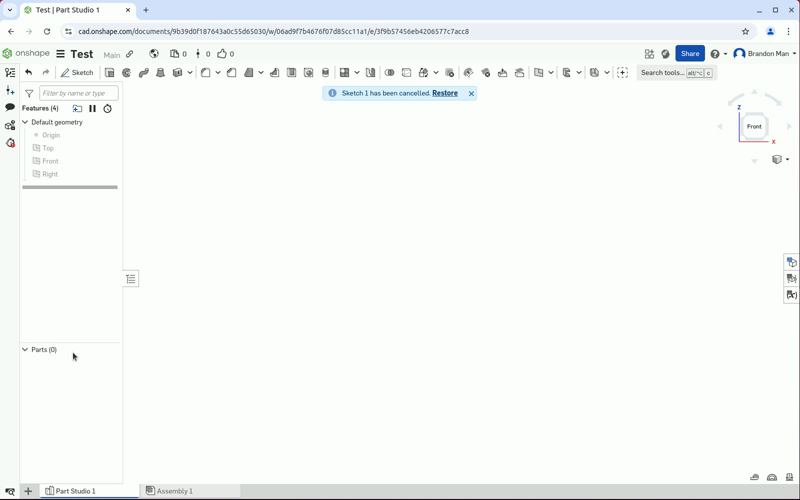
key(shift+s)
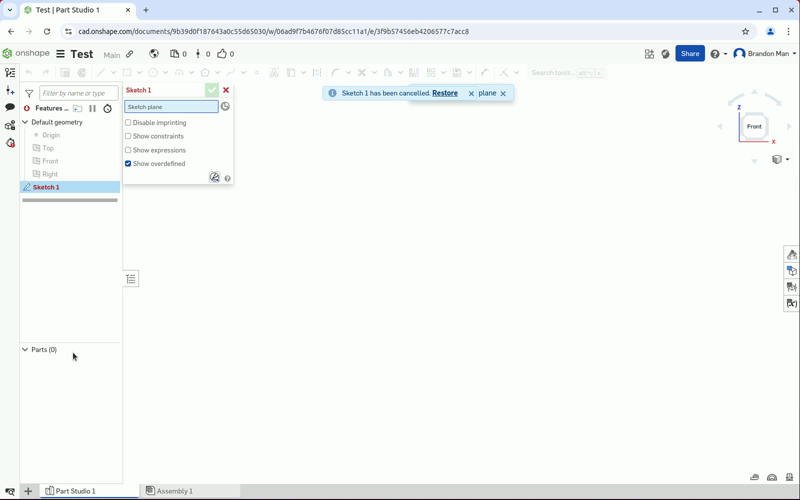
mouse_move(73, 163)
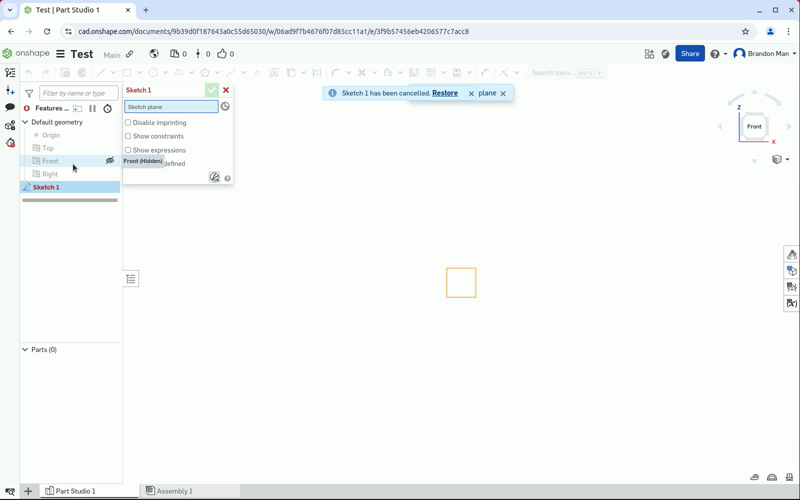
click(73, 163)
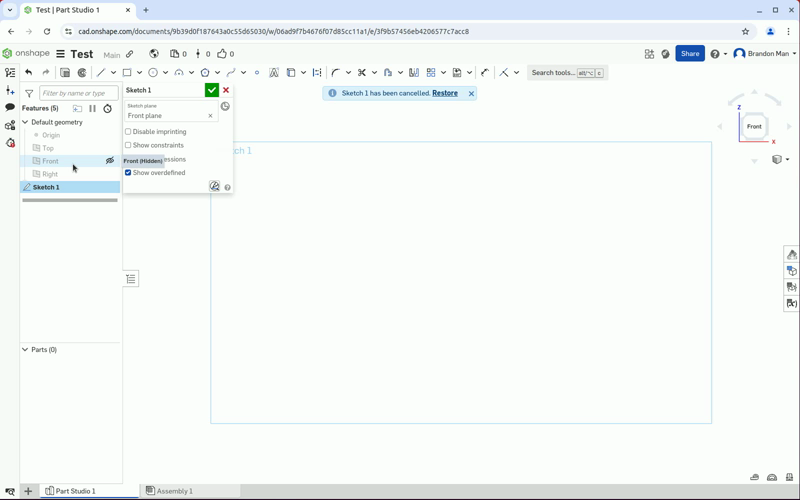
mouse_move(73, 352)
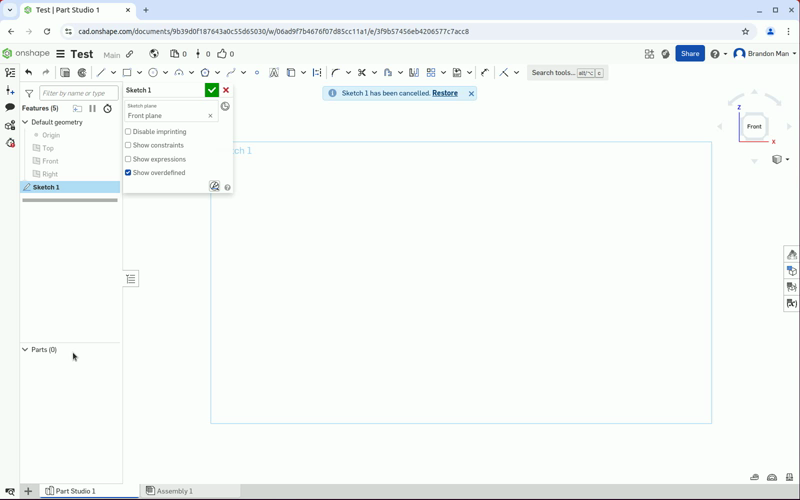
key(y)
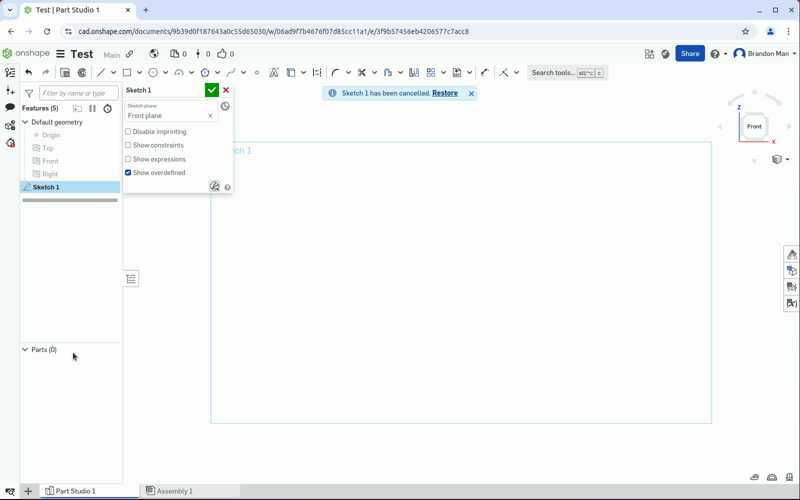
key(c)
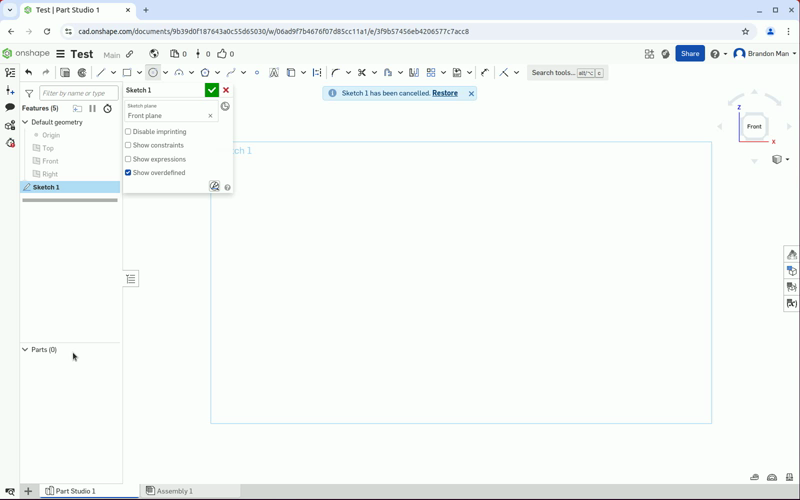
key_down(shift)
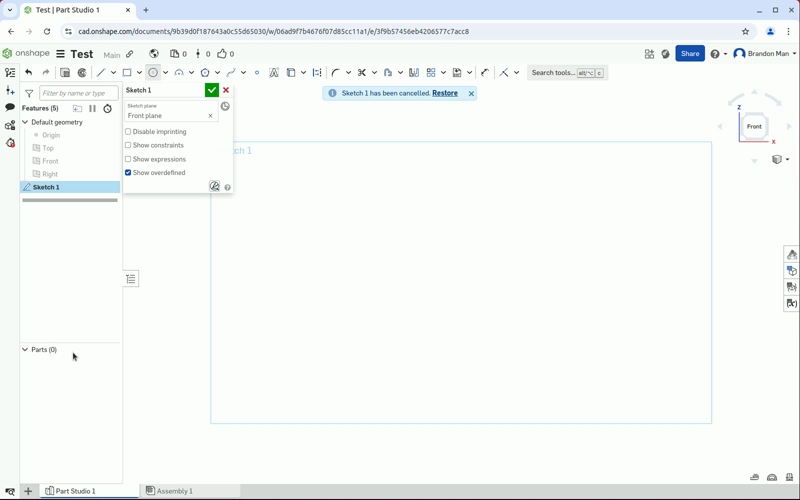
mouse_move(461, 282)
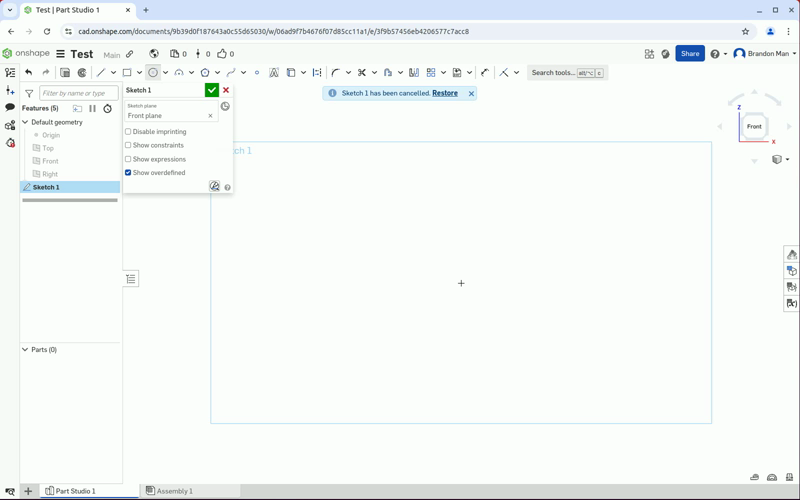
click(461, 282)
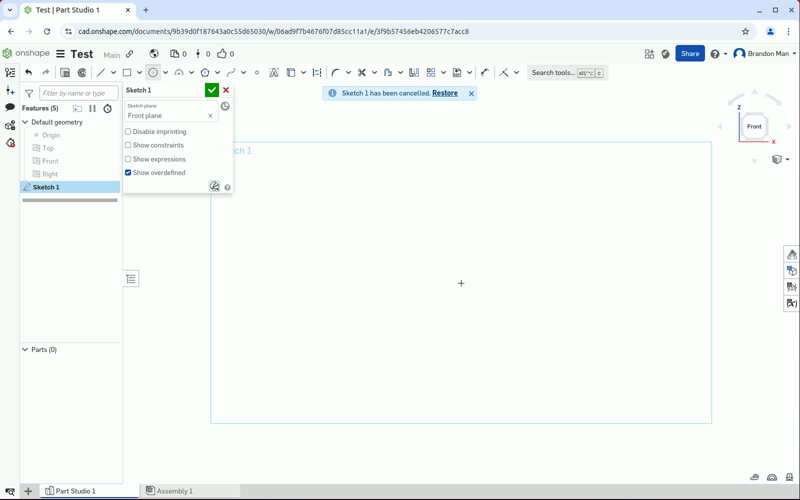
key_up(shift)
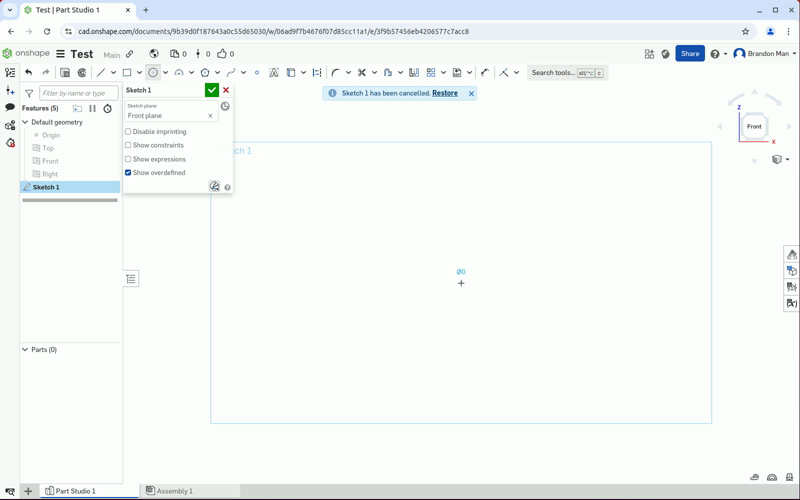
mouse_move(552, 282)
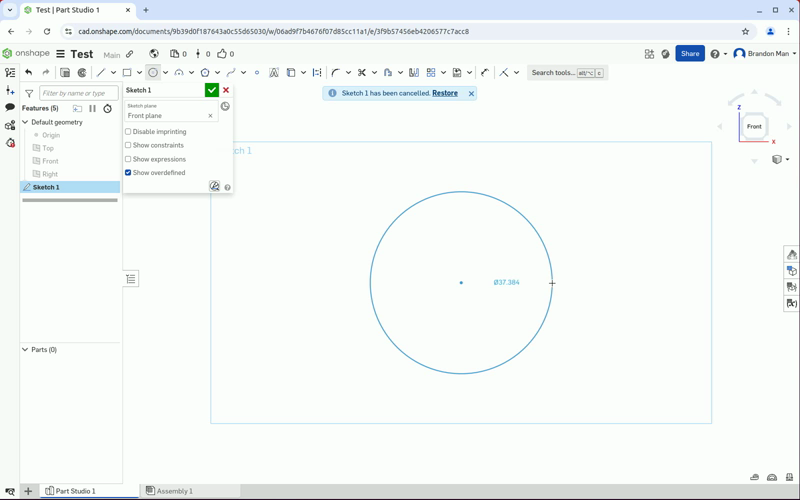
click(552, 282)
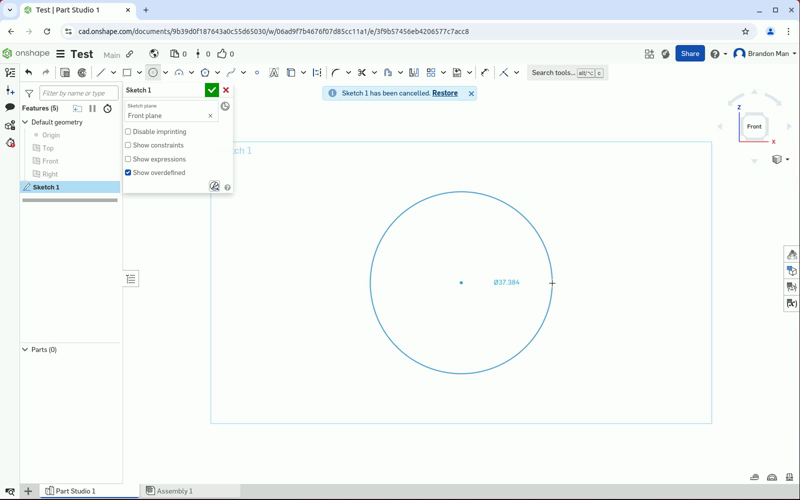
key(esc)
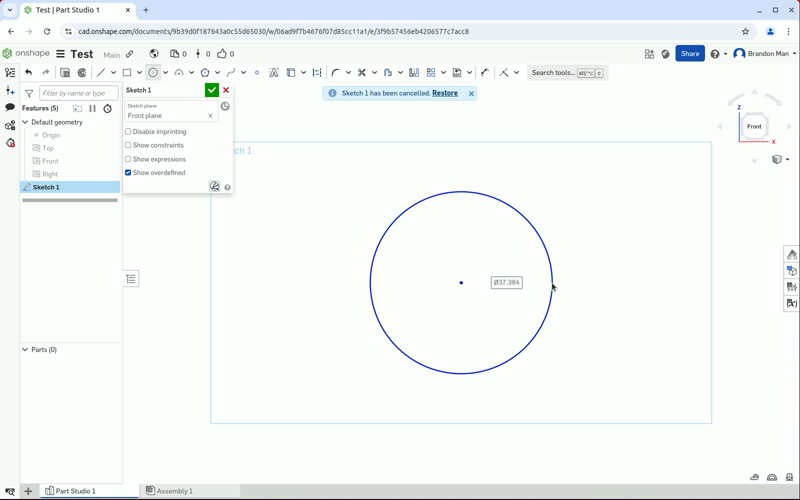
mouse_move(457, 299)
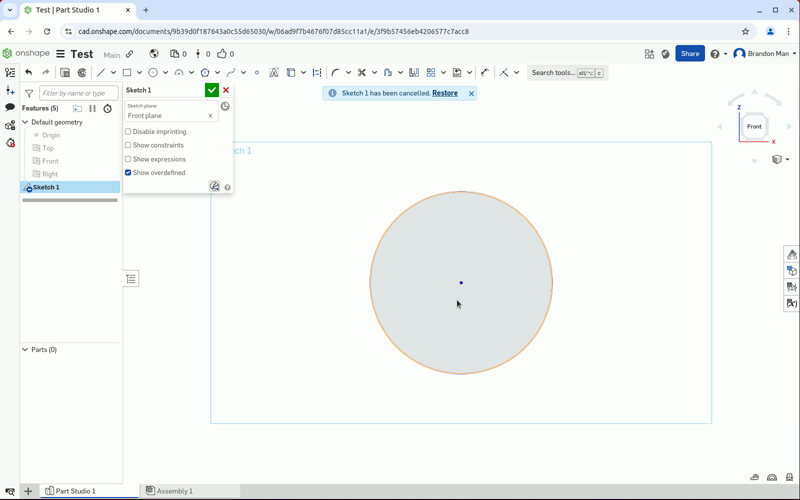
click(457, 299)
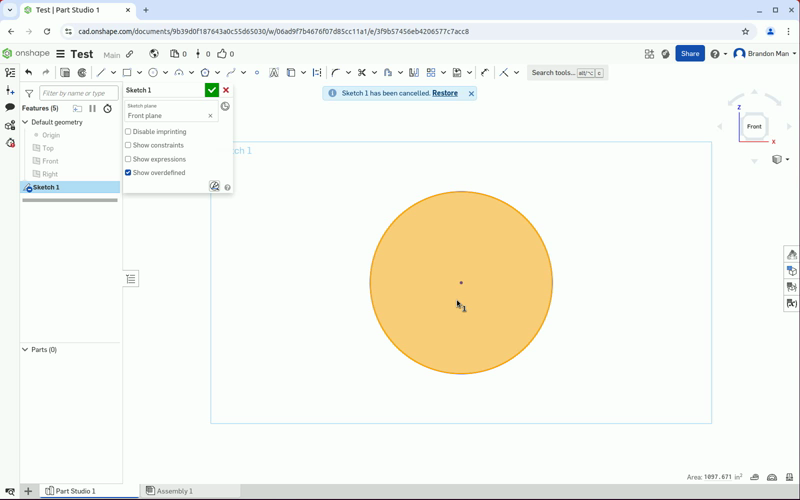
mouse_move(73, 352)
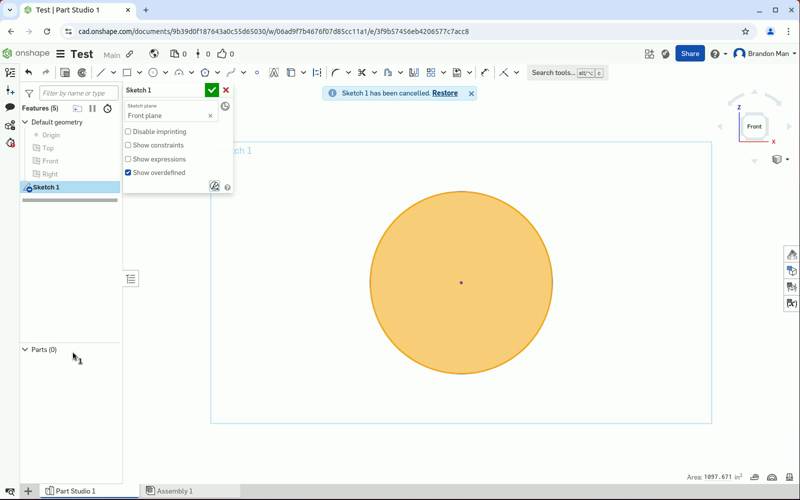
key(shift+y)
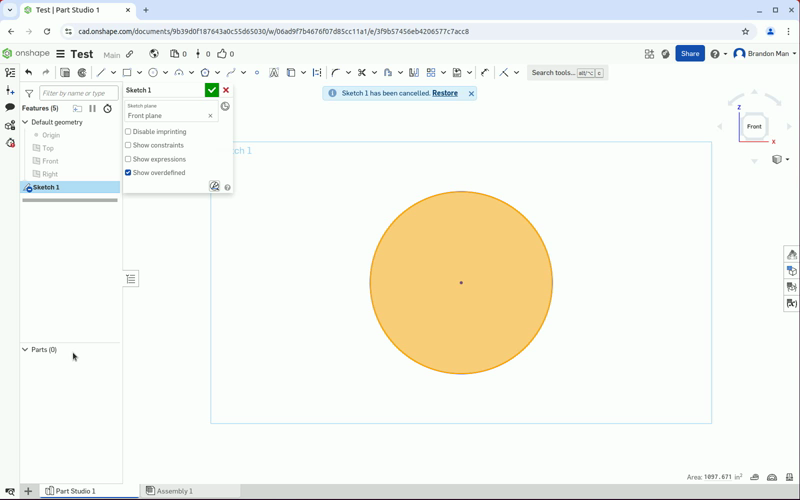
key(shift+e)
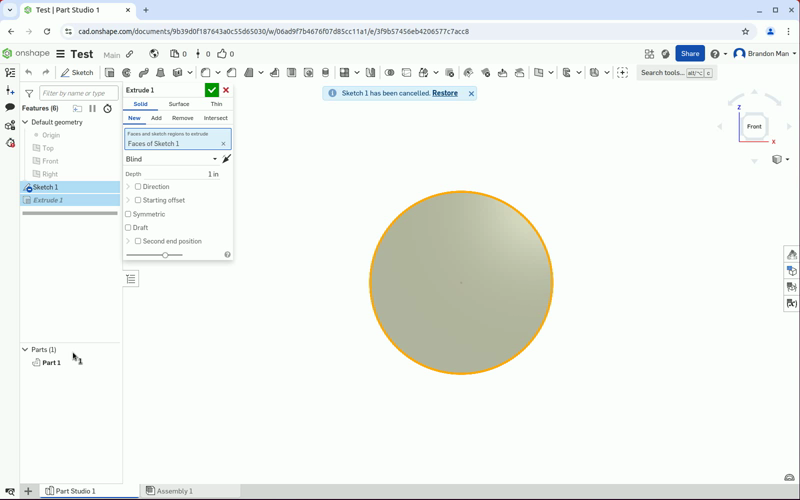
mouse_move(143, 106)
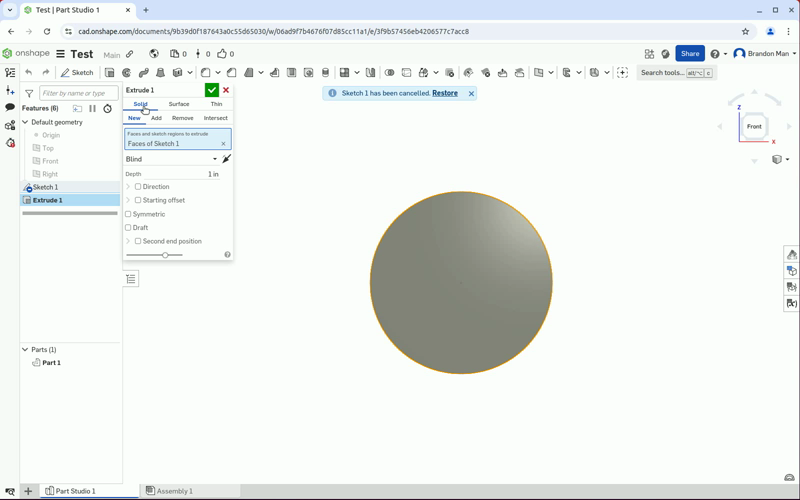
click(143, 106)
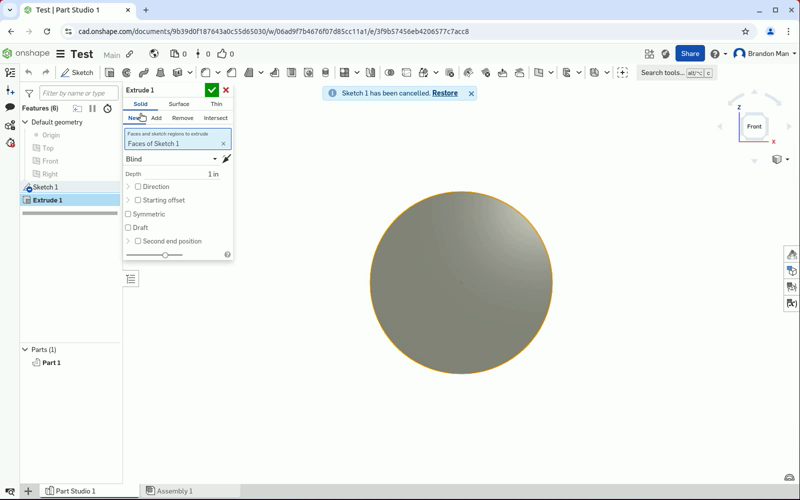
mouse_move(137, 120)
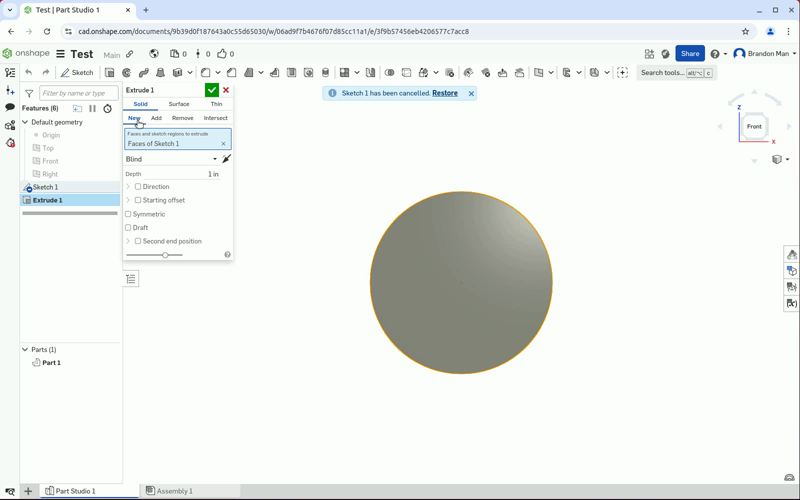
click(137, 120)
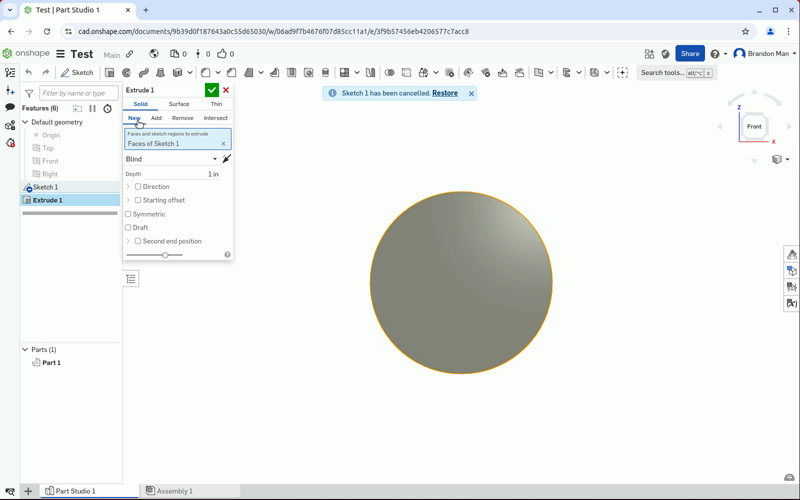
key(tab, 4)
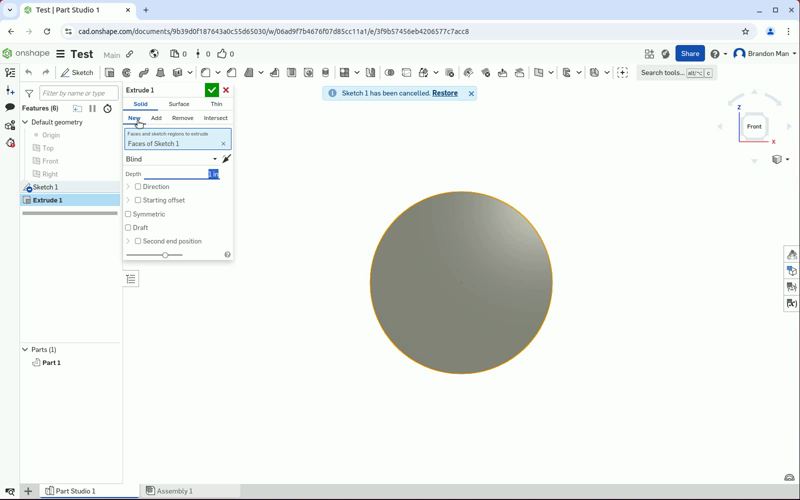
text(-23.108)
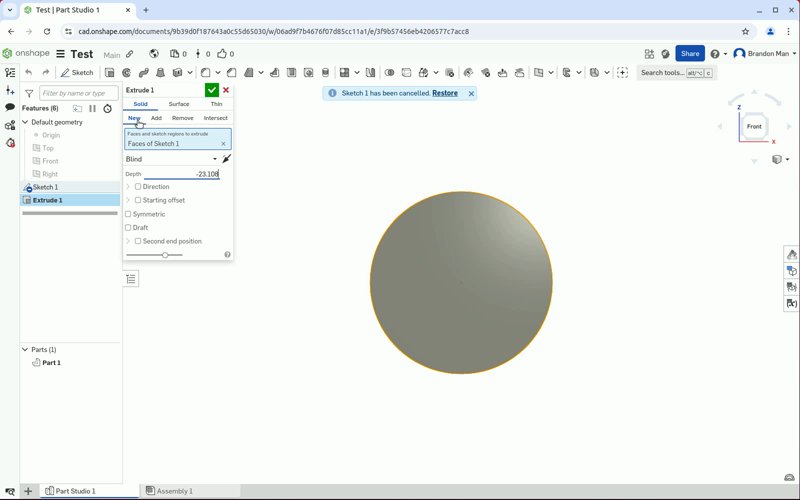
key(enter)
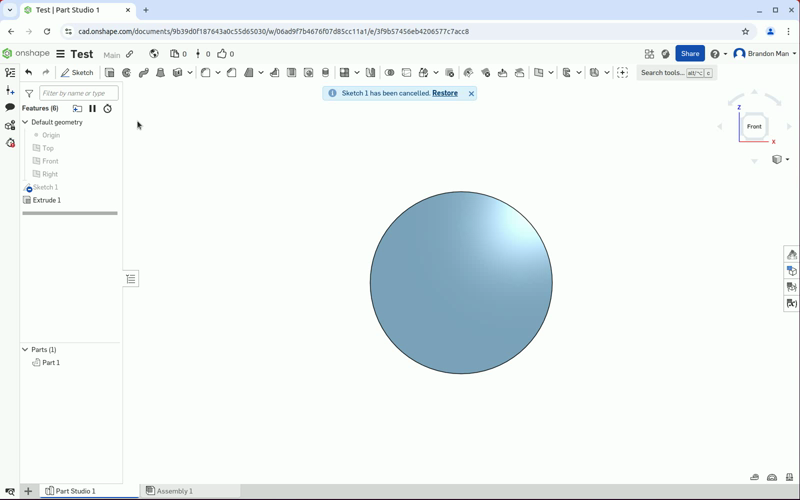
key(shift+h)
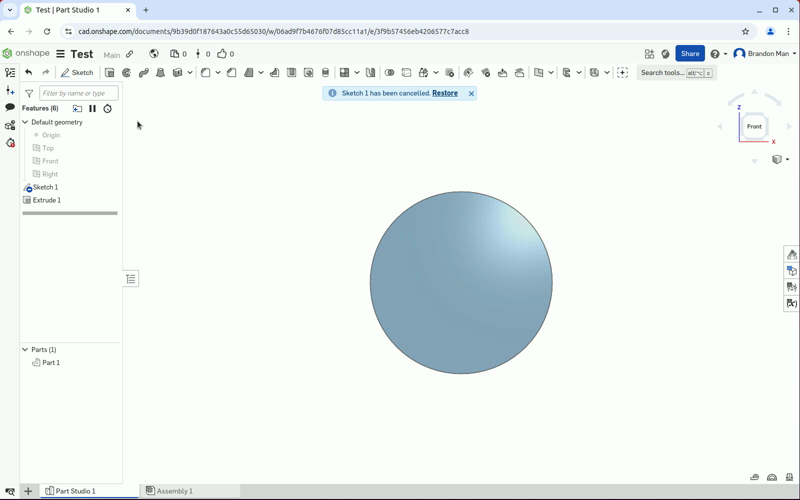
key(shift+h)
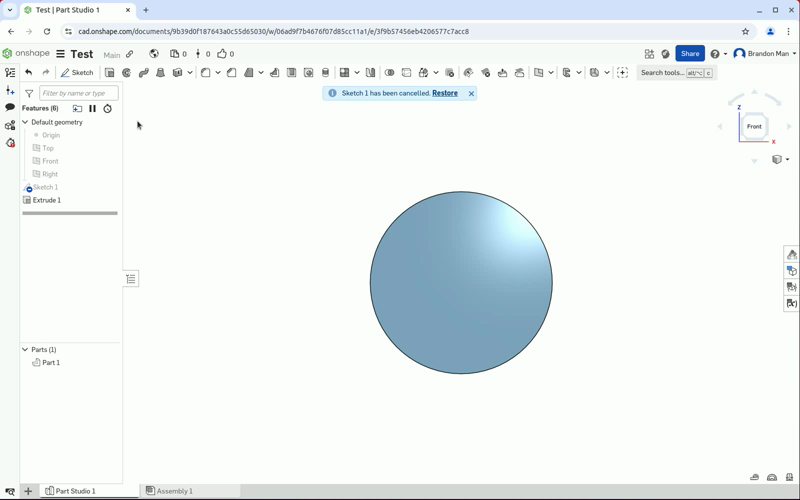
mouse_move(73, 189)
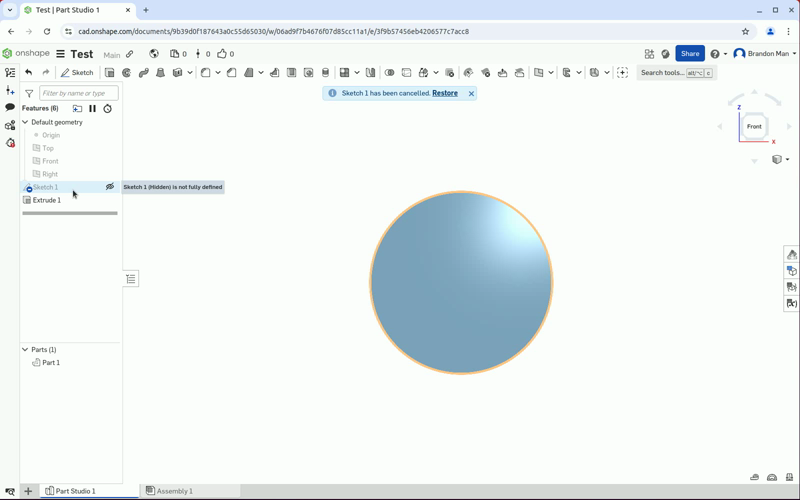
click(73, 189)
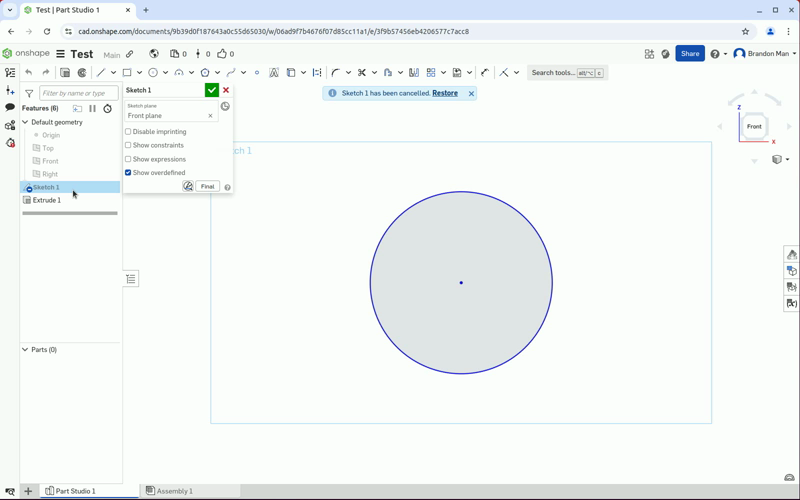
mouse_move(229, 92)
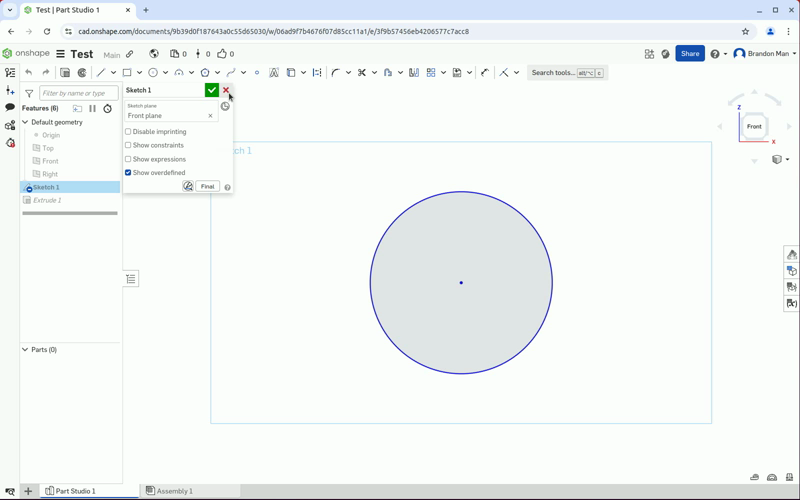
click(229, 92)
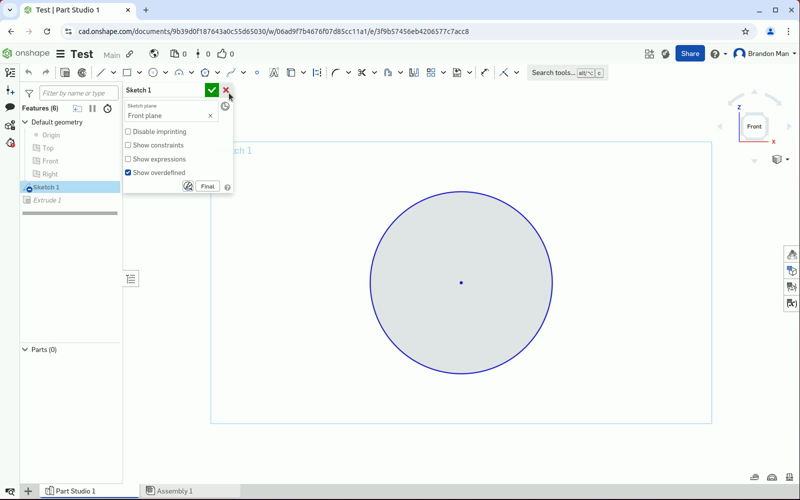
key(shift+s)
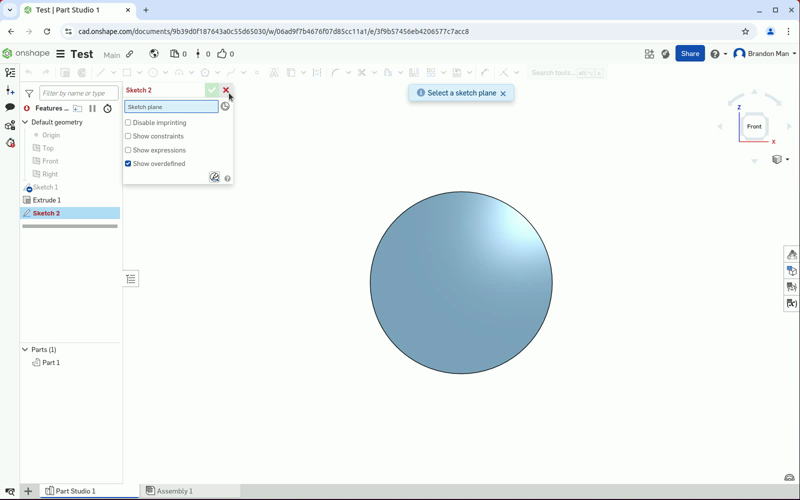
mouse_move(73, 163)
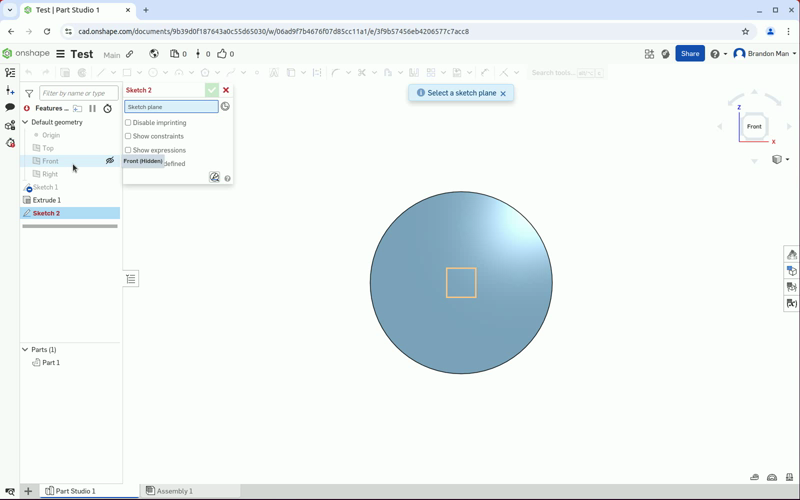
click(73, 163)
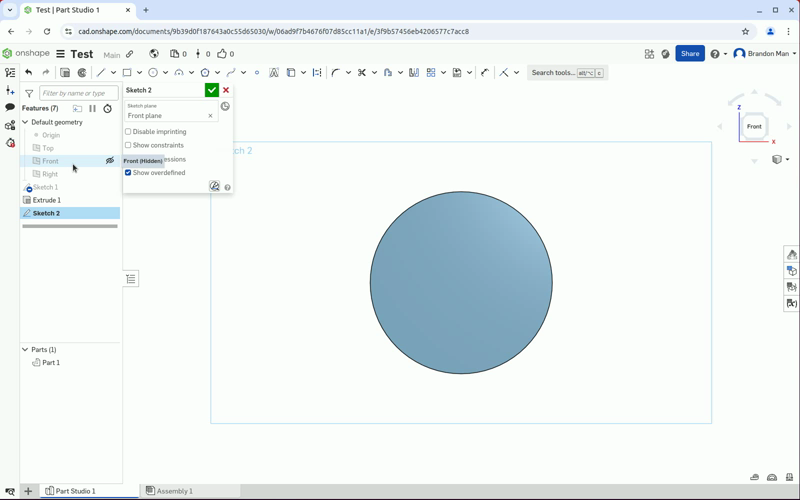
mouse_move(73, 352)
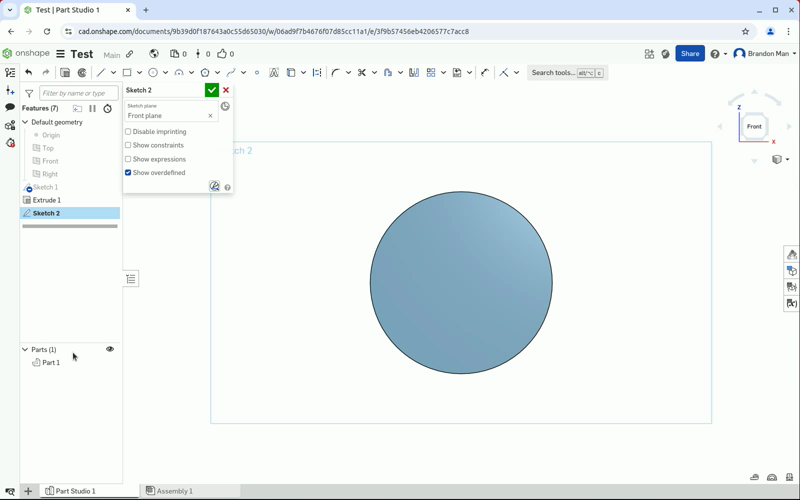
key(y)
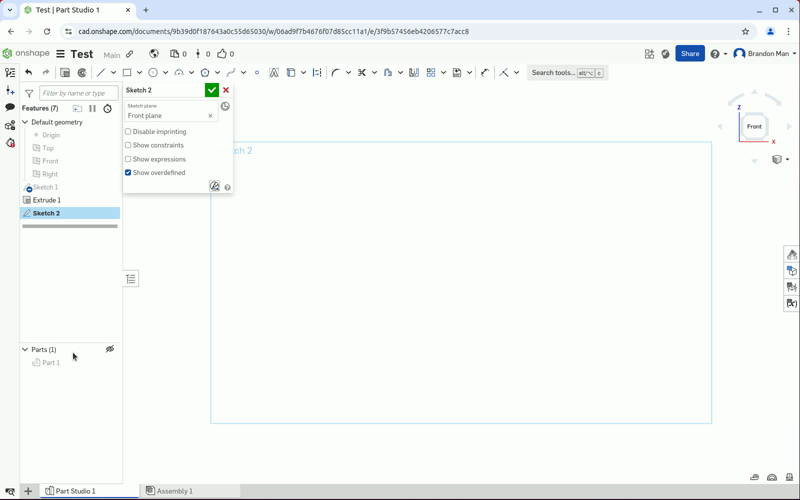
key(c)
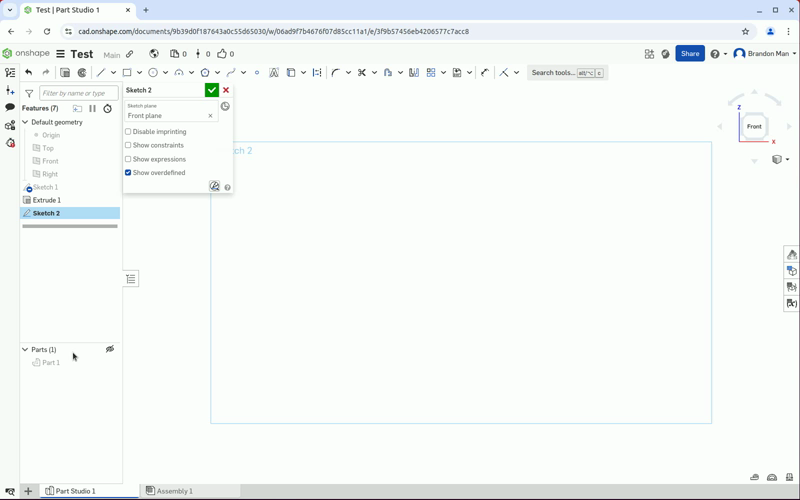
key_down(shift)
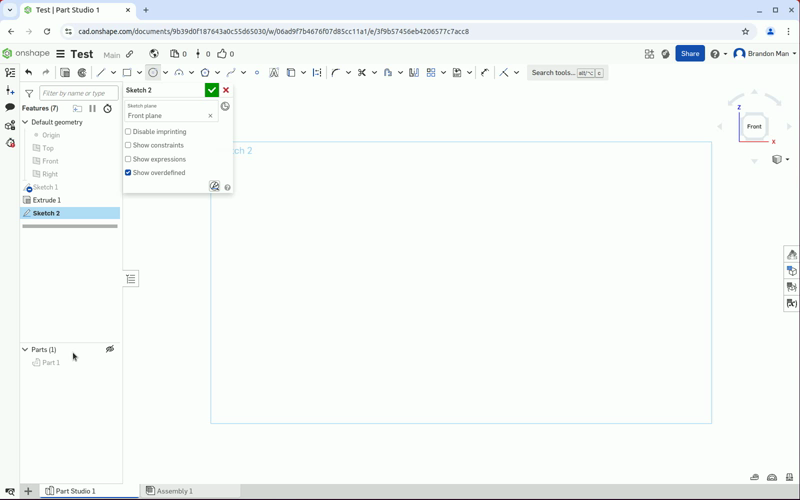
mouse_move(461, 282)
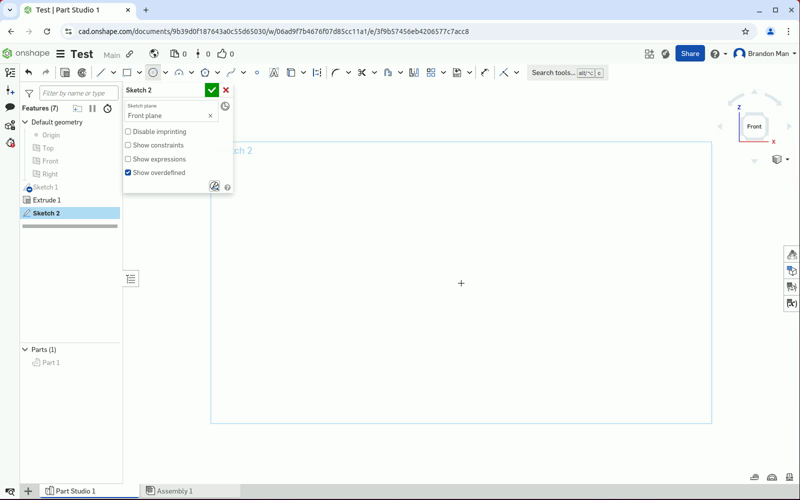
click(461, 282)
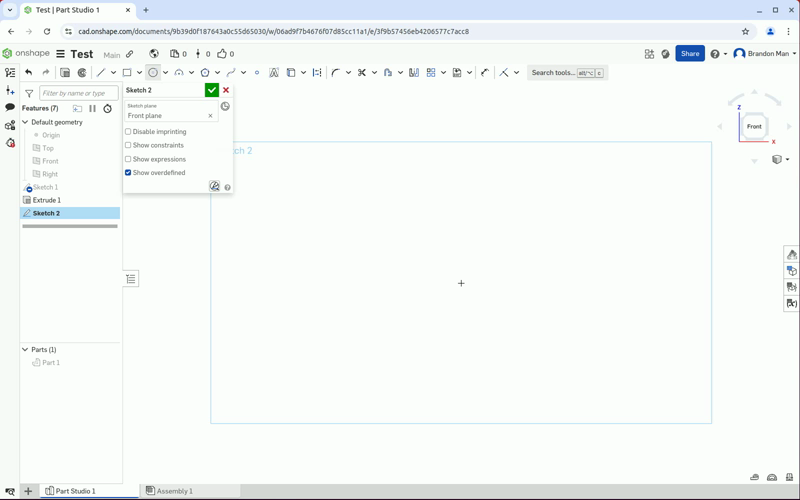
key_up(shift)
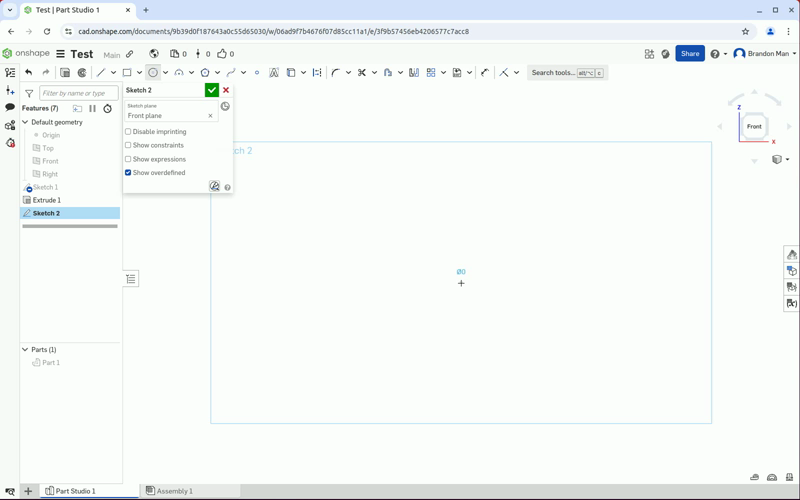
mouse_move(518, 282)
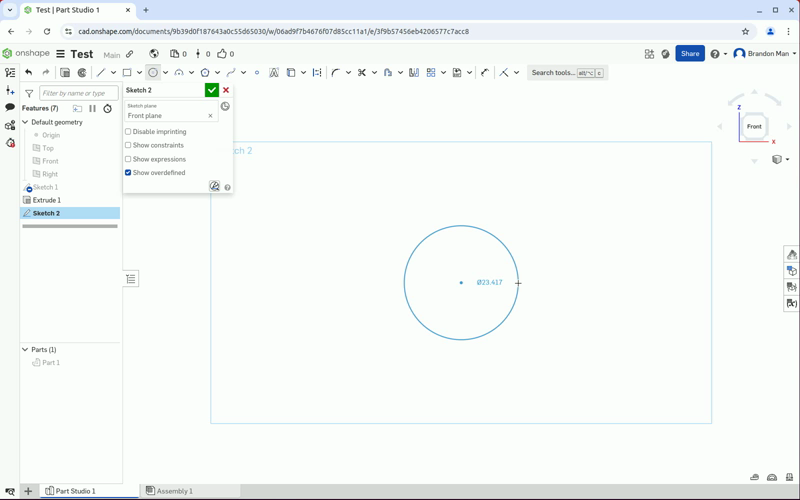
click(518, 282)
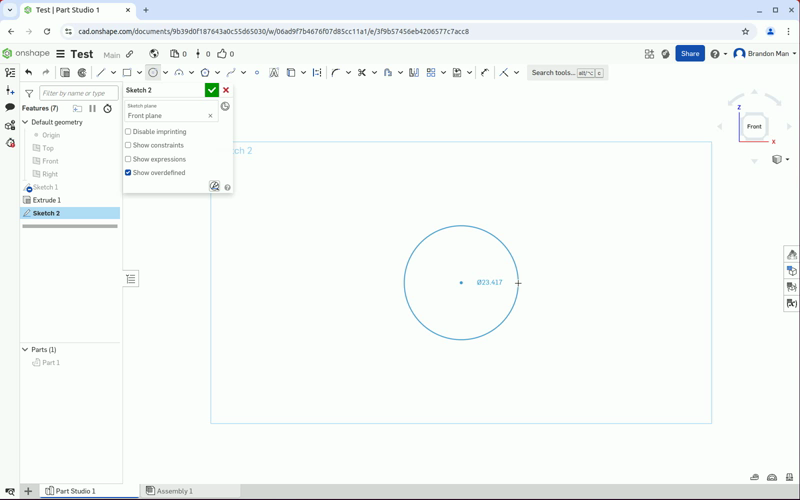
key(esc)
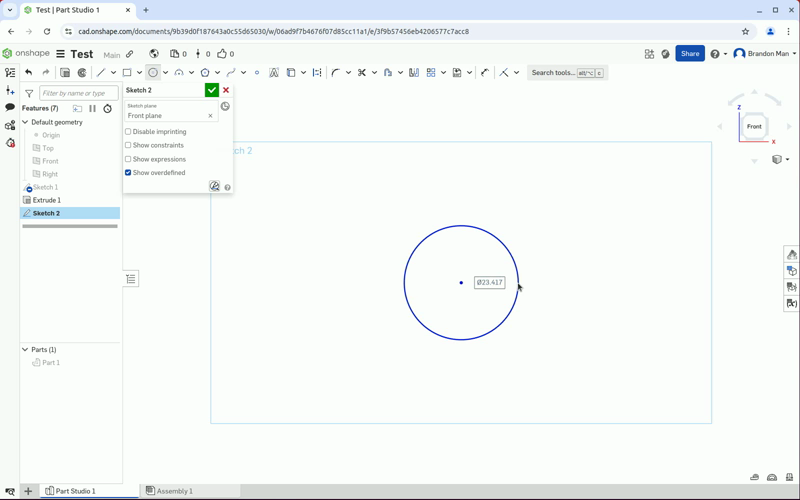
mouse_move(504, 276)
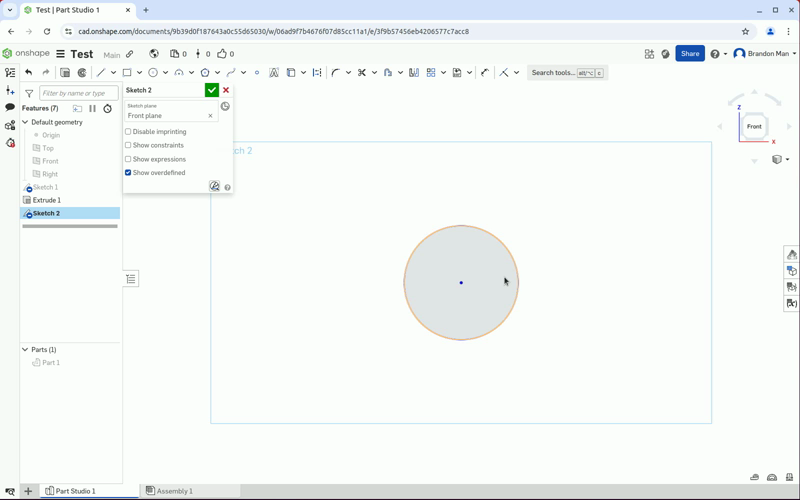
click(504, 276)
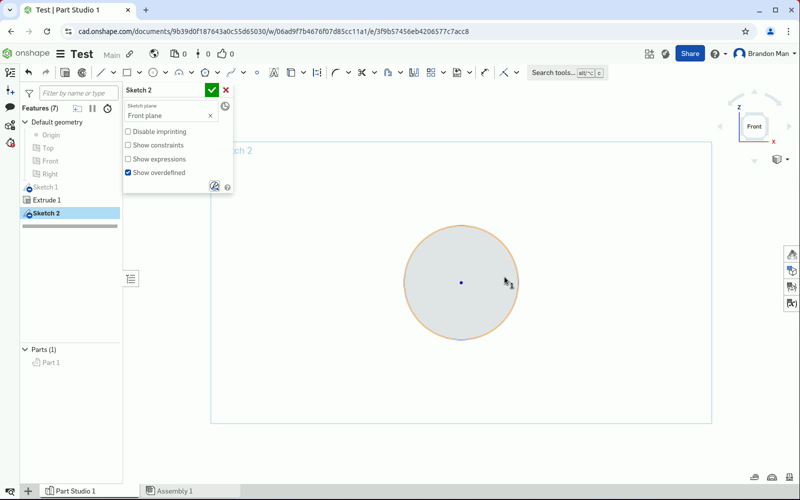
mouse_move(73, 352)
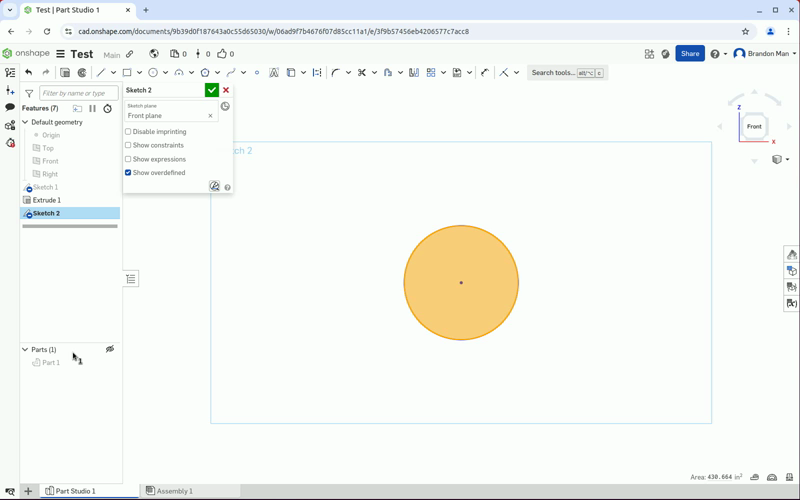
key(shift+y)
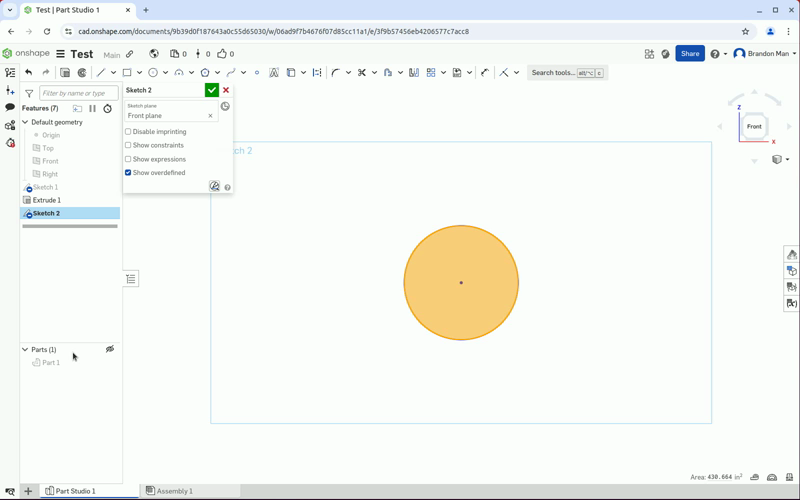
key(shift+e)
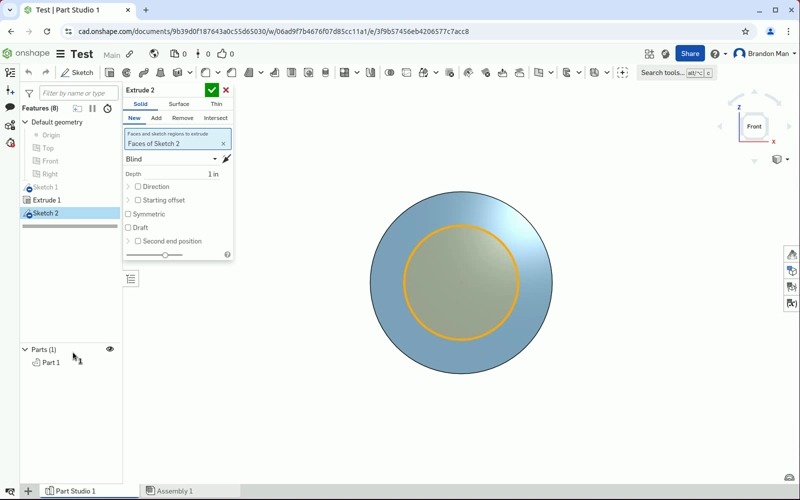
mouse_move(143, 106)
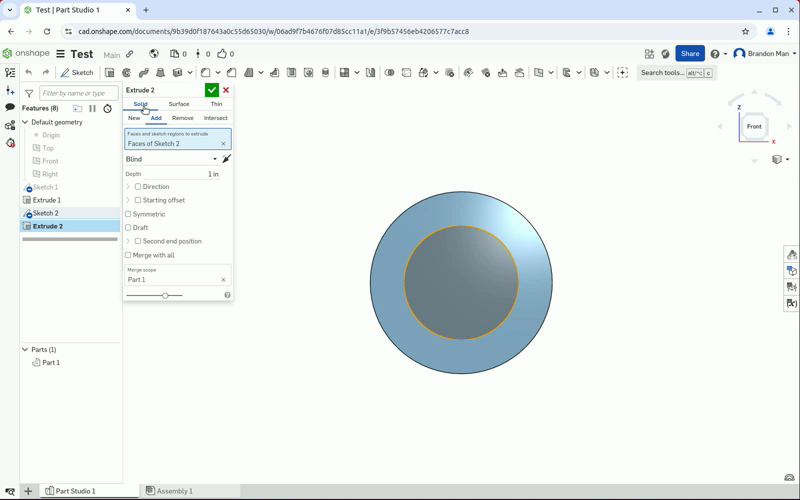
click(143, 106)
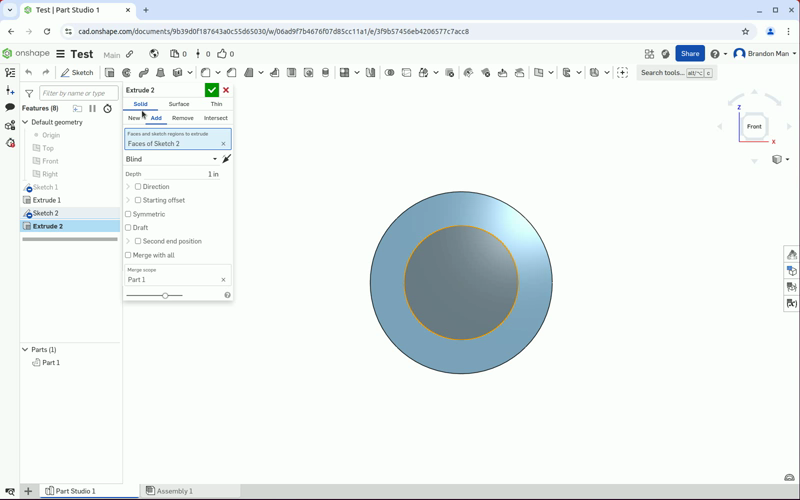
mouse_move(137, 120)
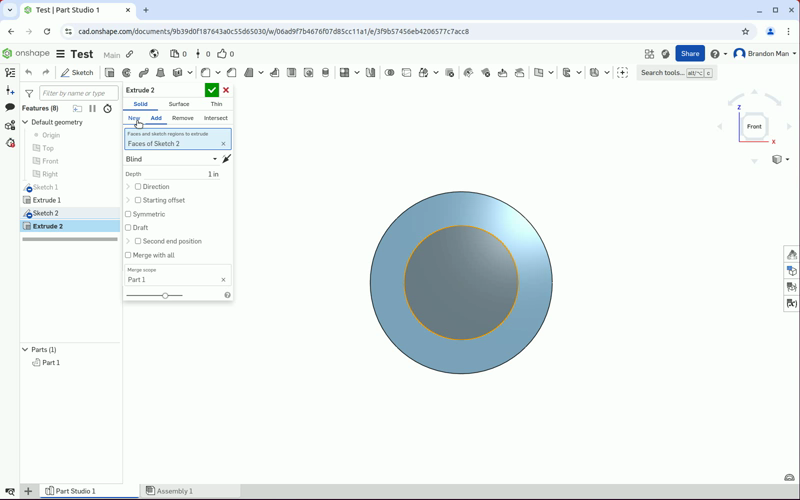
click(137, 120)
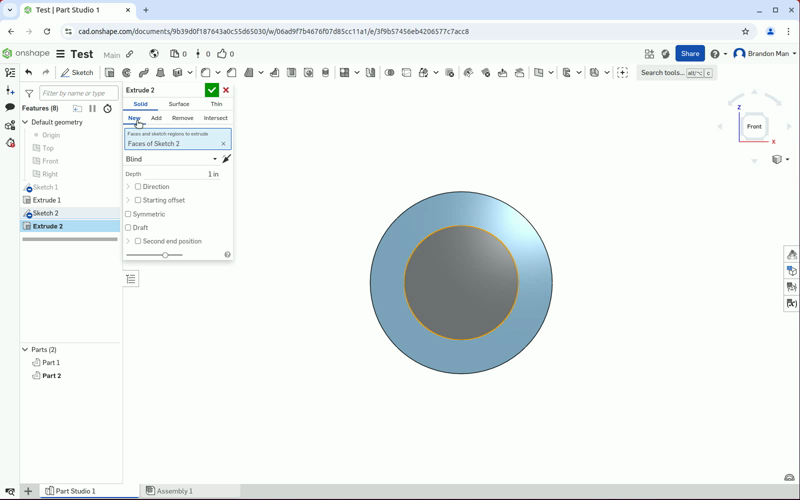
key(tab, 4)
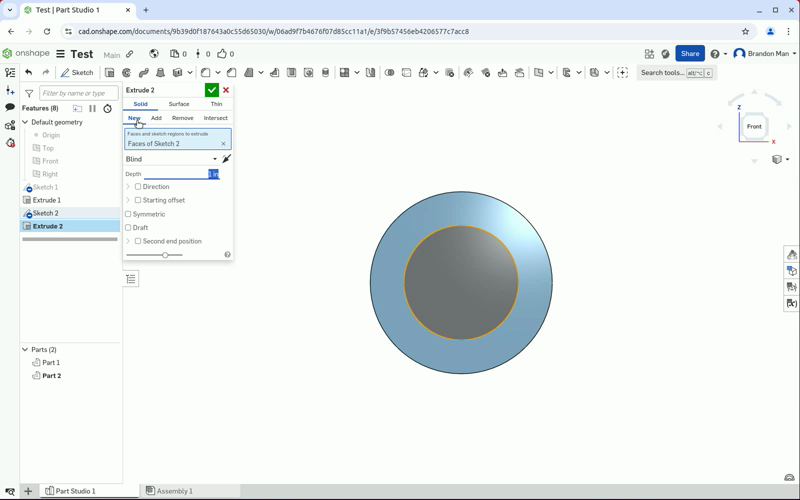
text(20.701)
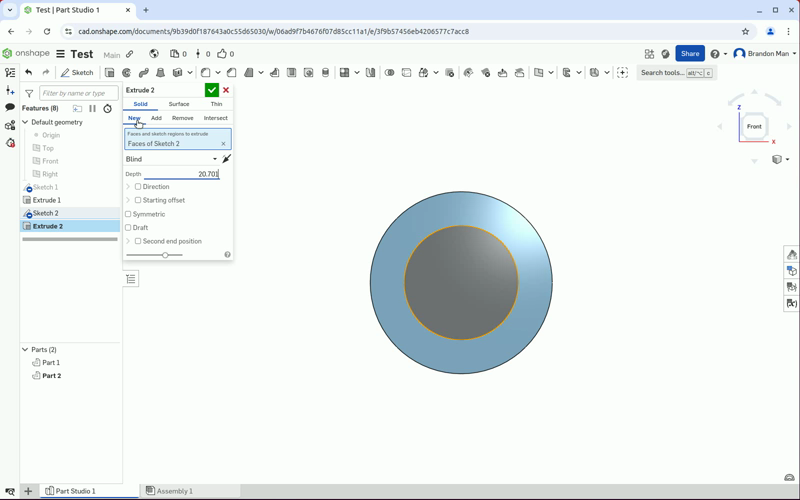
key(enter)
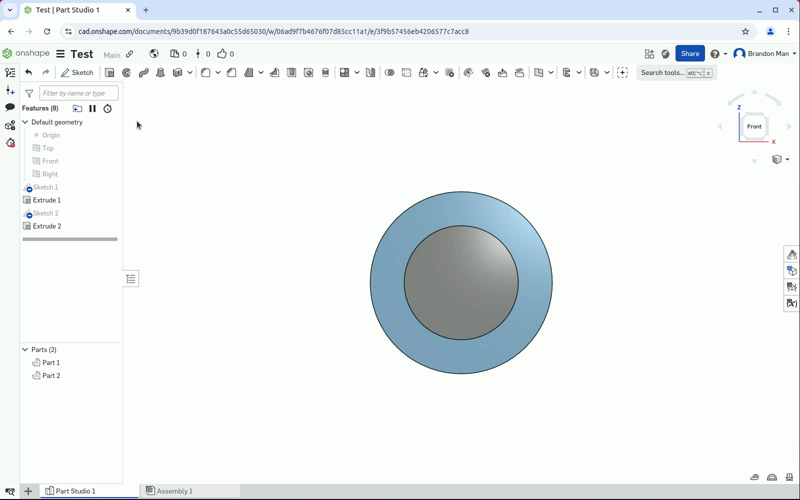
key(shift+h)
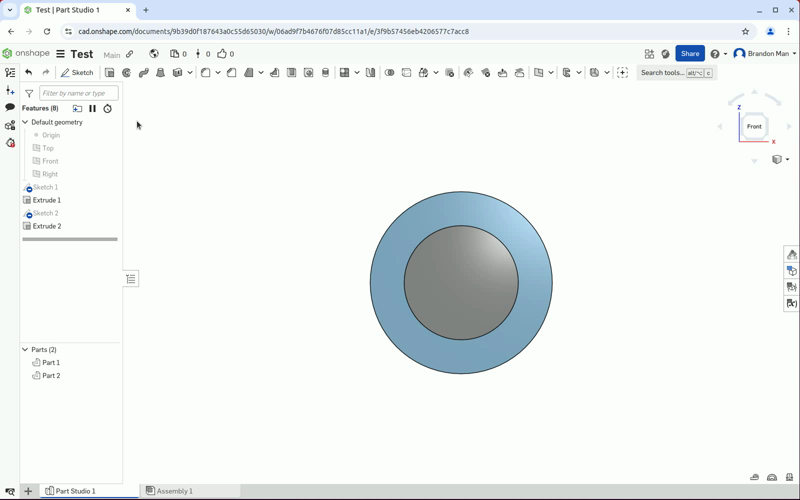
key(shift+h)
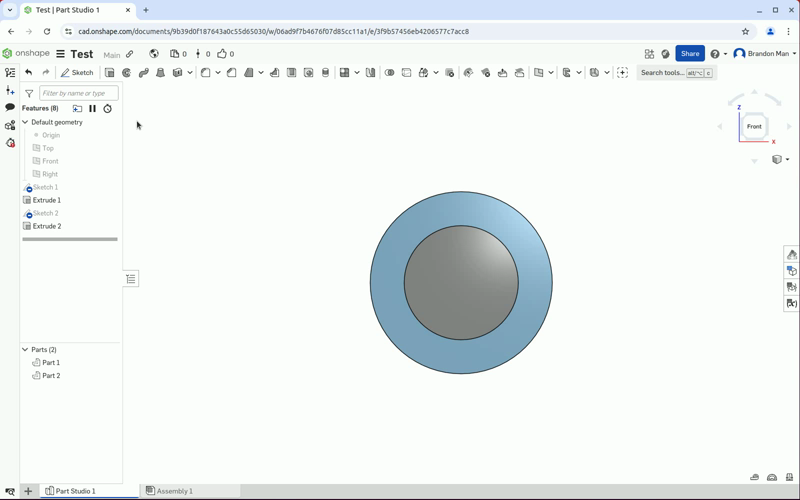
mouse_move(73, 189)
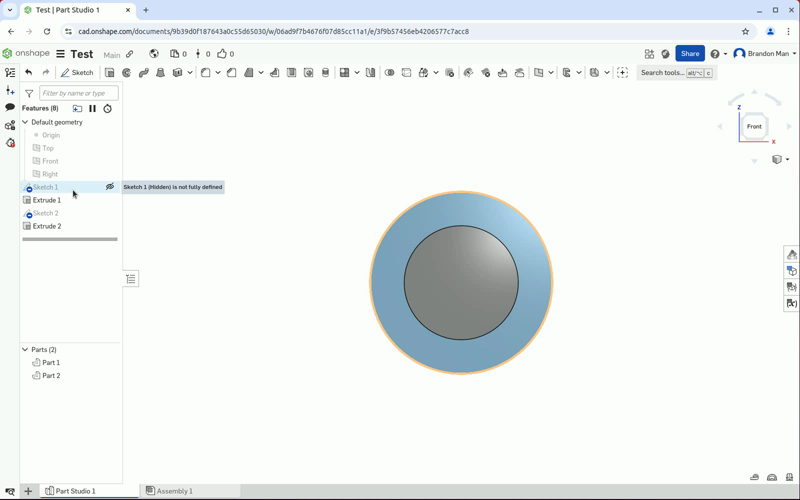
click(73, 189)
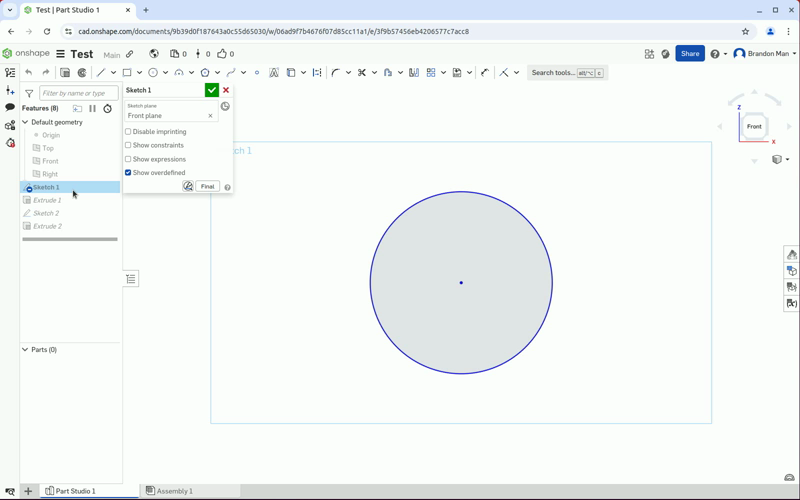
mouse_move(229, 92)
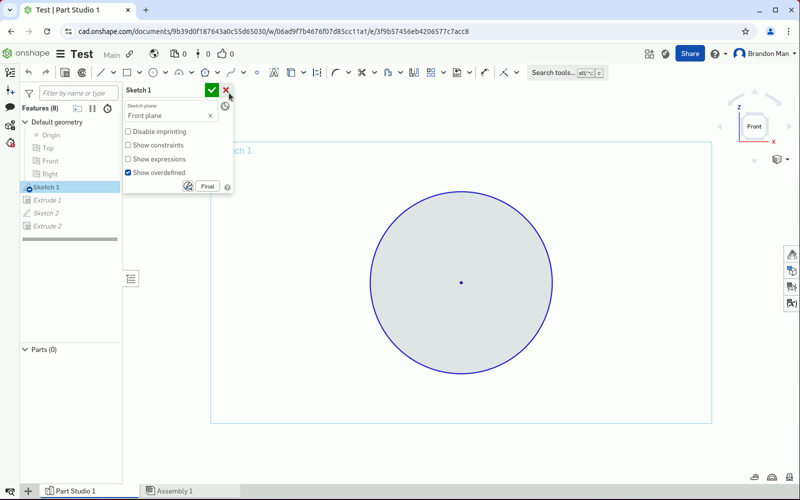
click(229, 92)
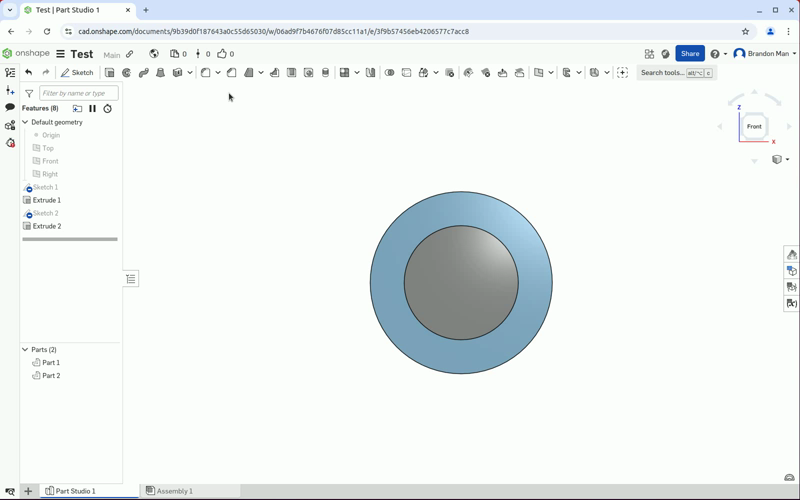
mouse_move(541, 75)
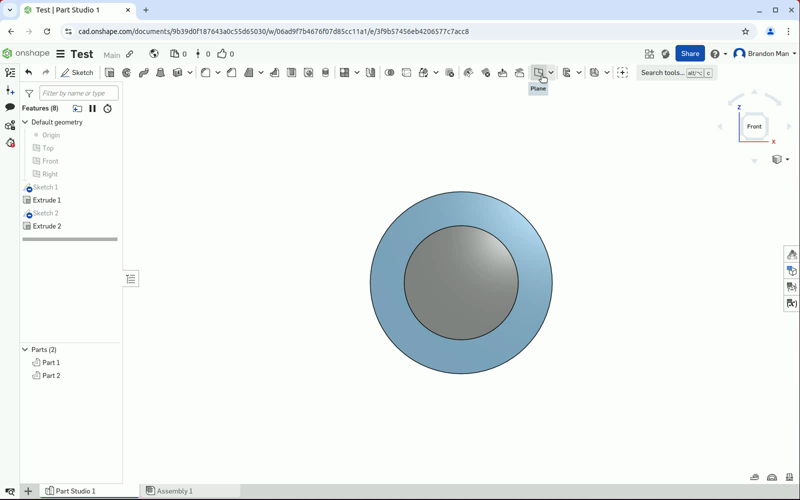
click(541, 75)
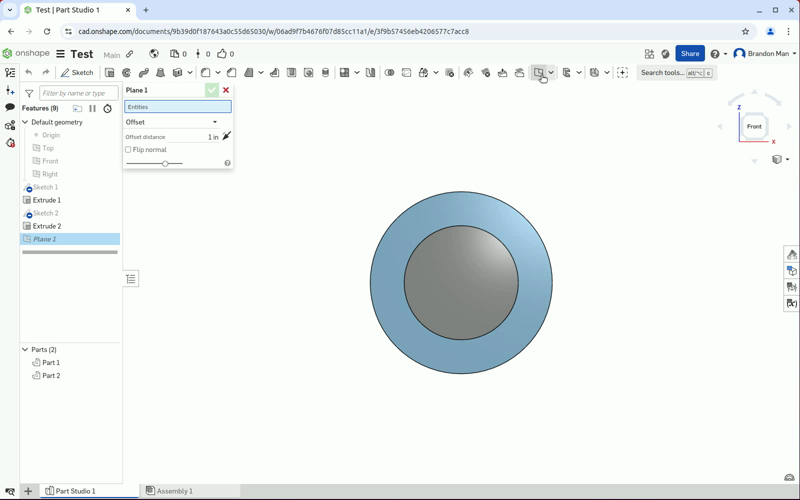
mouse_move(73, 163)
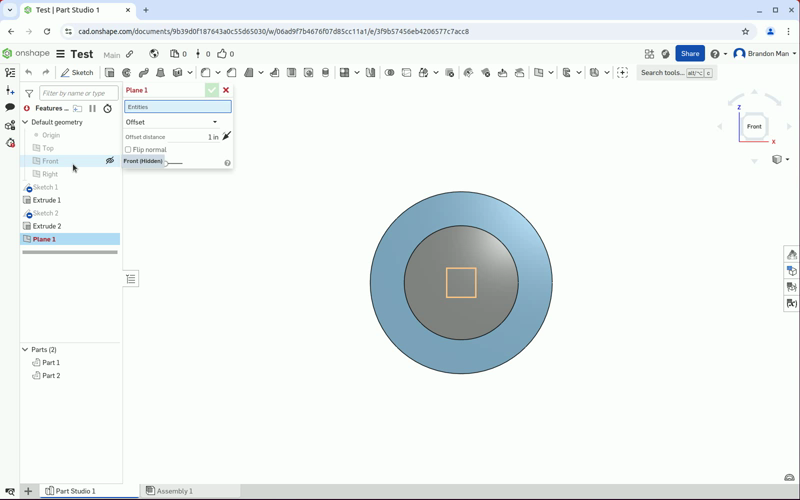
click(73, 163)
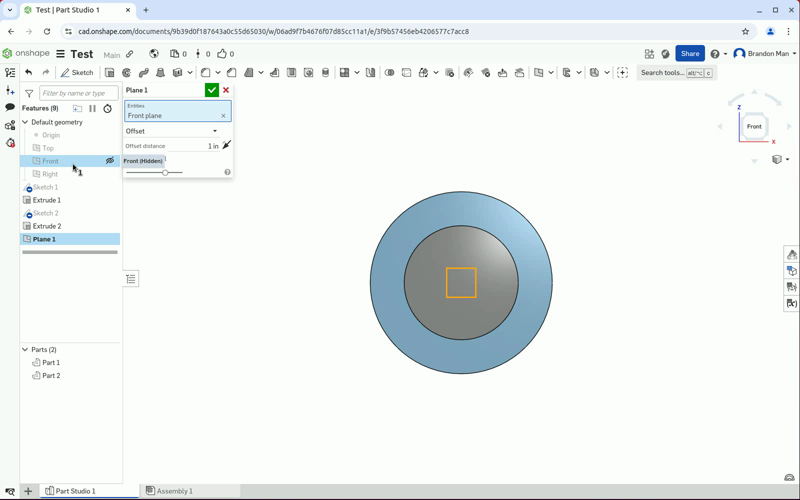
key(tab, 2)
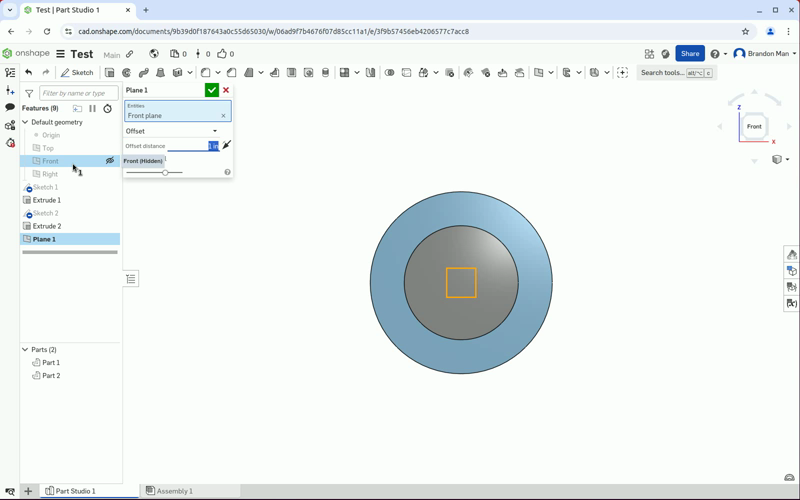
text(20.705)
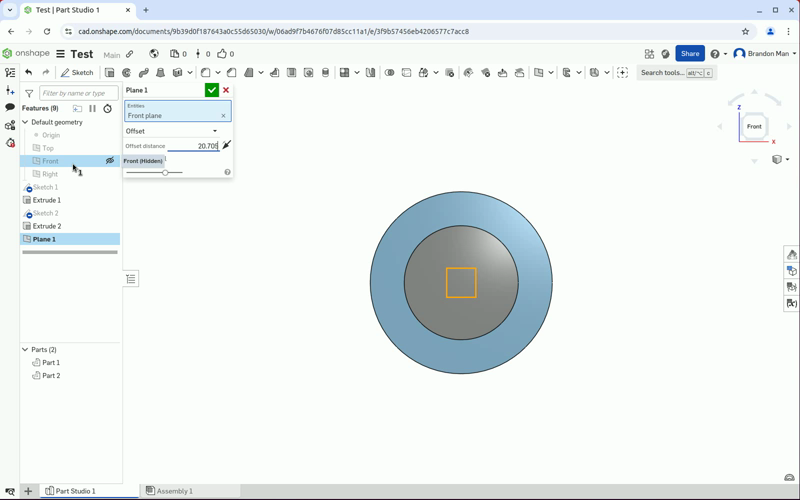
key(enter, 2)
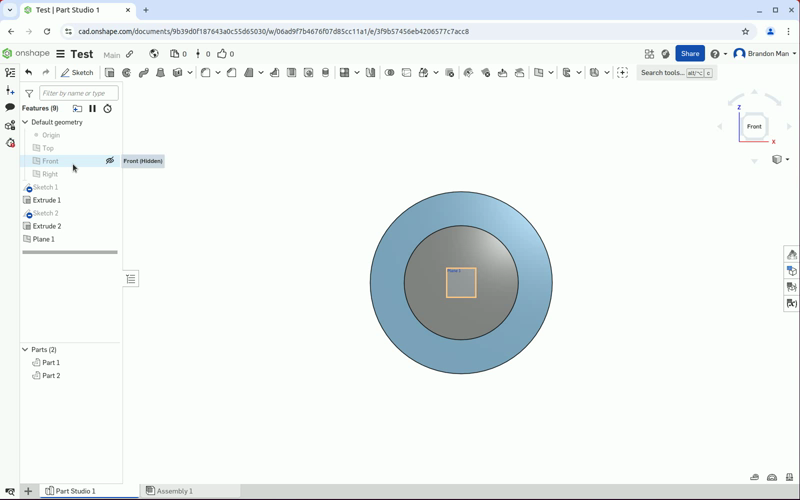
key(shift+s)
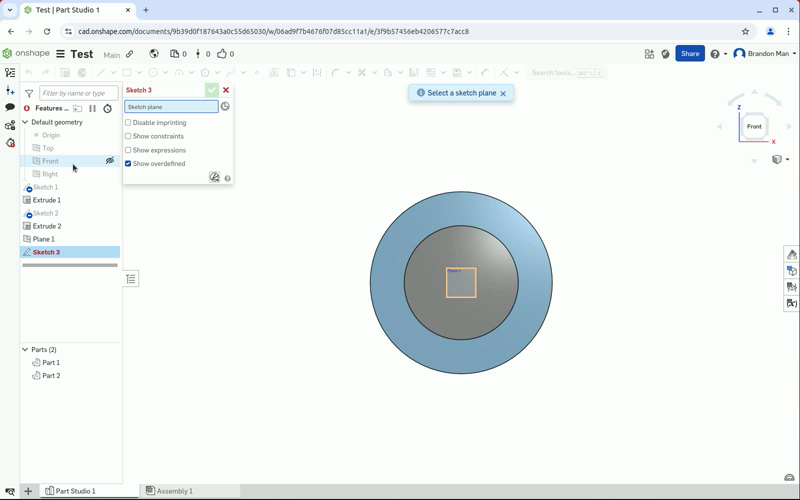
mouse_move(73, 241)
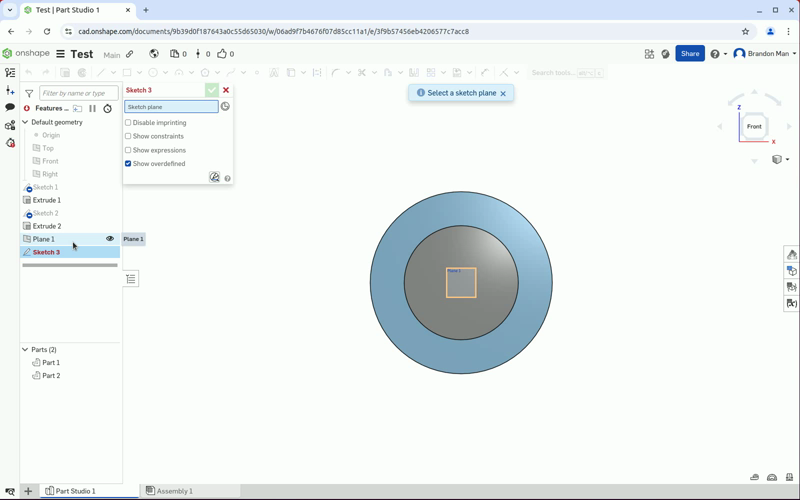
click(73, 241)
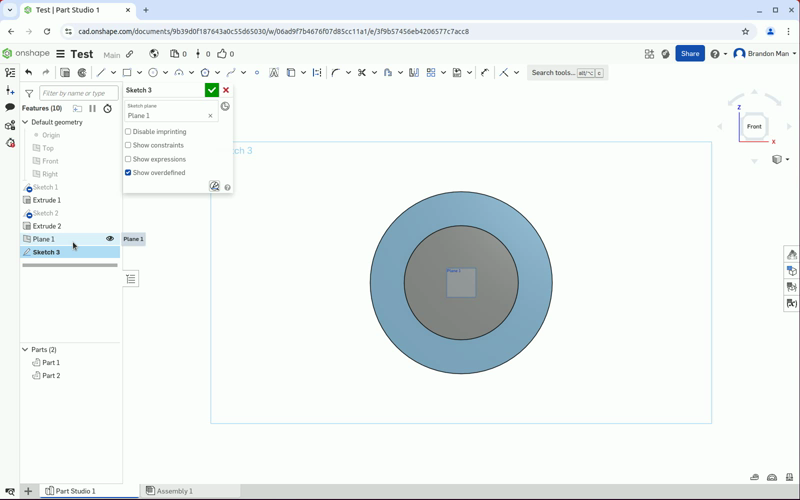
mouse_move(73, 352)
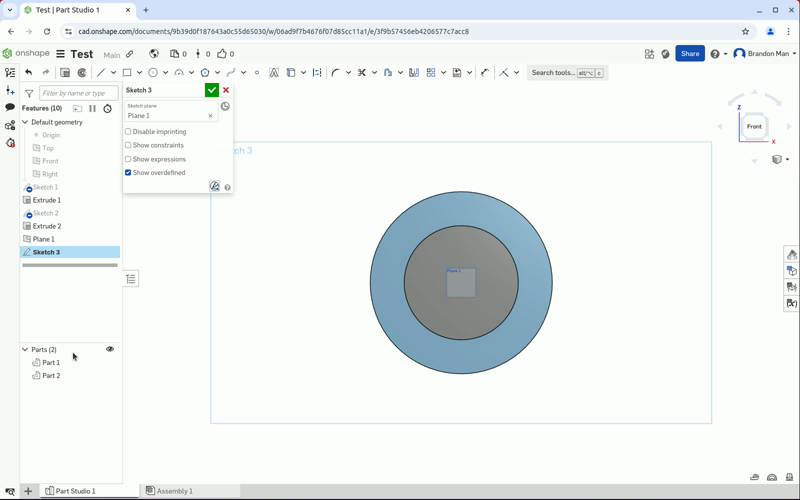
key(y)
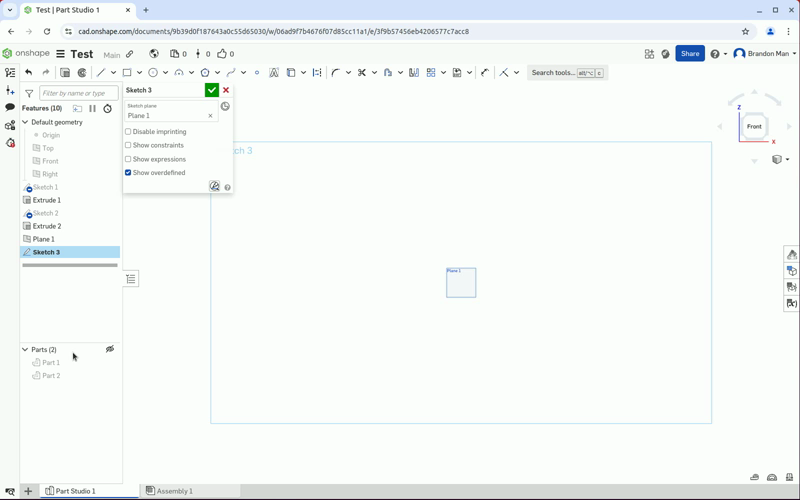
key(c)
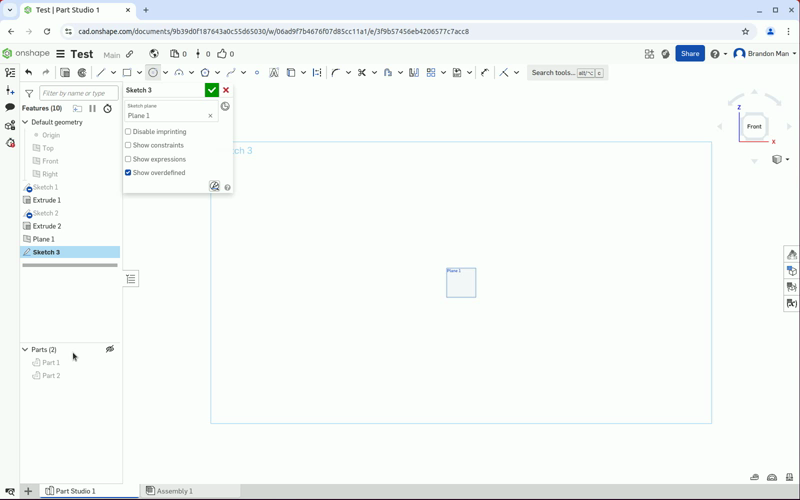
key_down(shift)
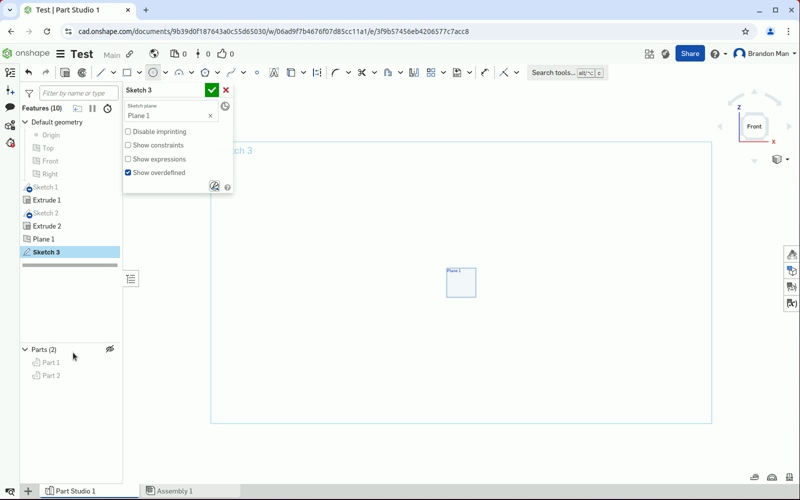
mouse_move(461, 282)
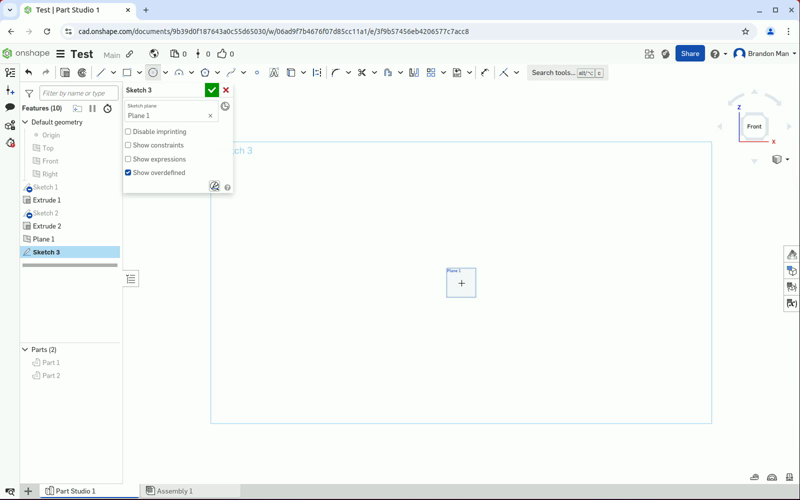
click(461, 282)
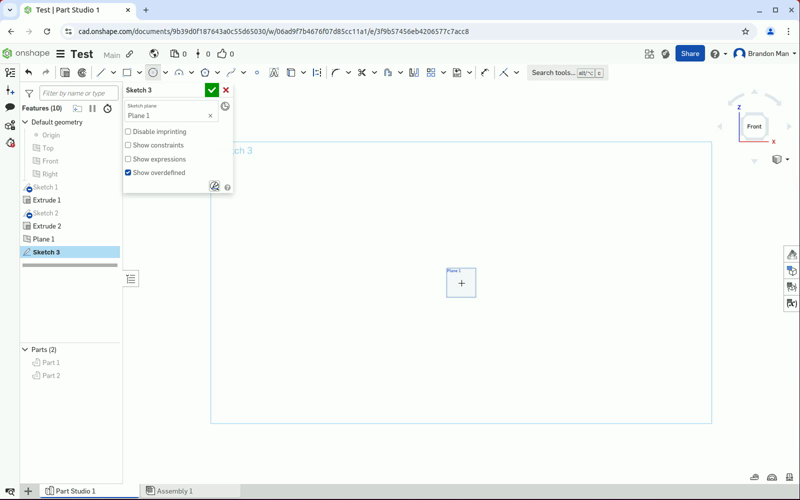
key_up(shift)
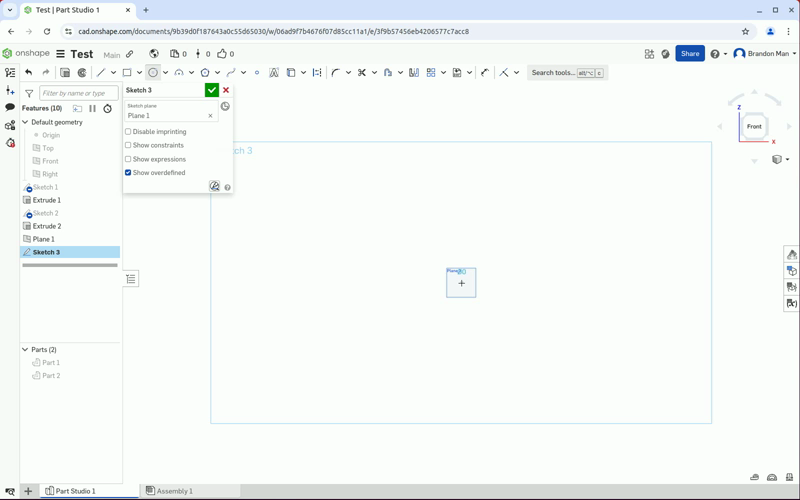
mouse_move(507, 282)
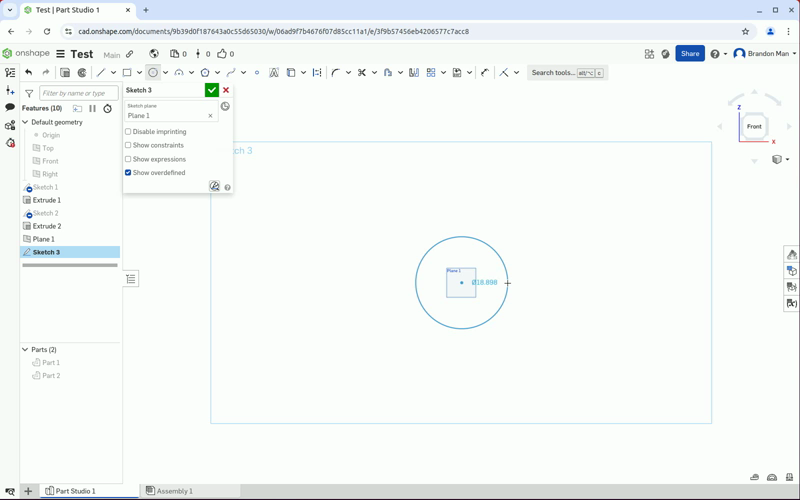
click(507, 282)
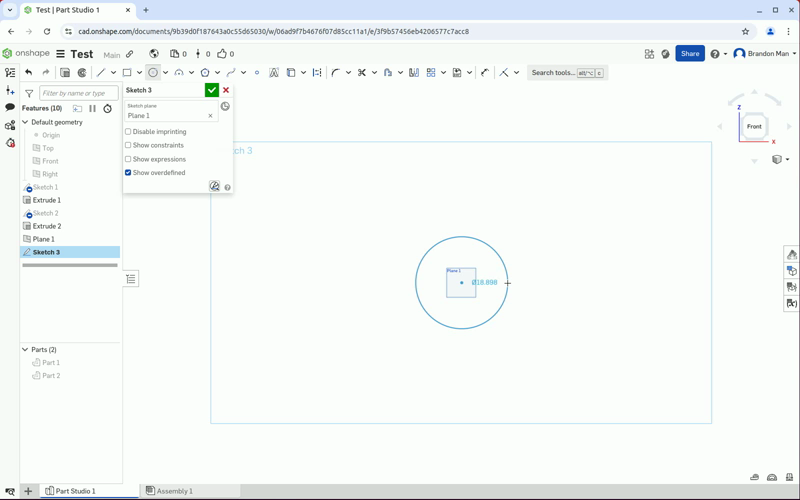
key(esc)
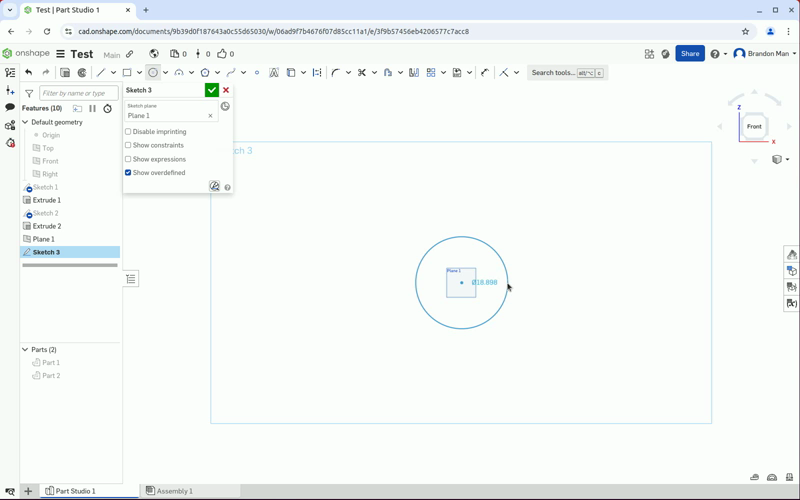
mouse_move(472, 298)
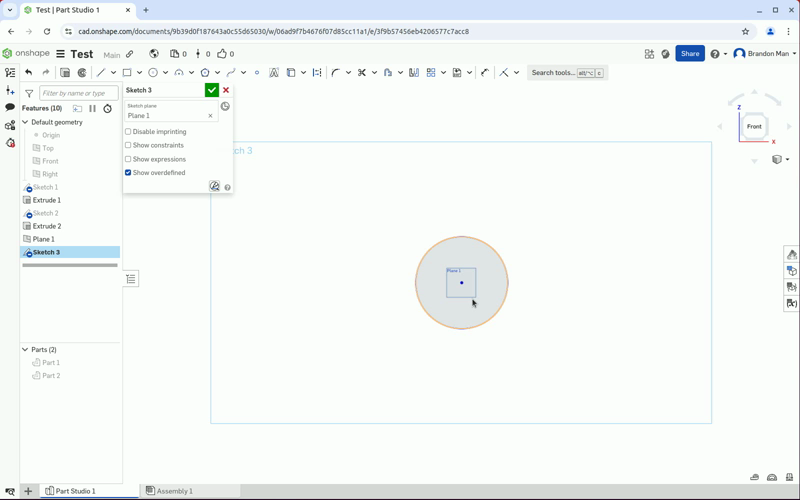
click(472, 298)
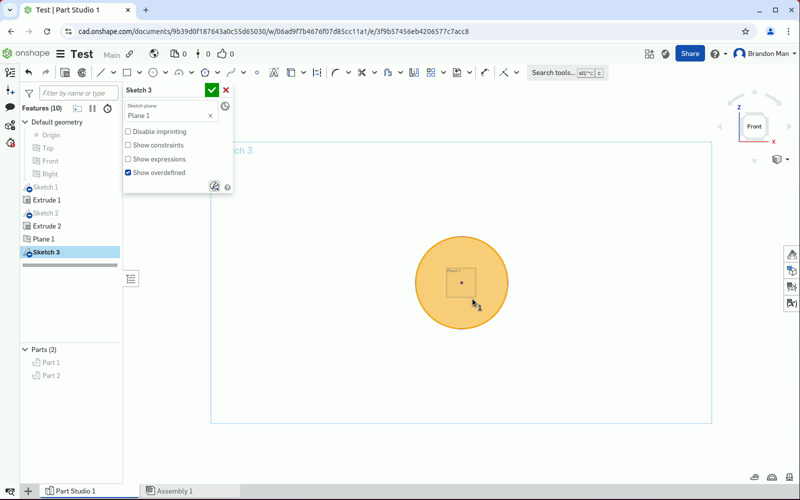
mouse_move(73, 352)
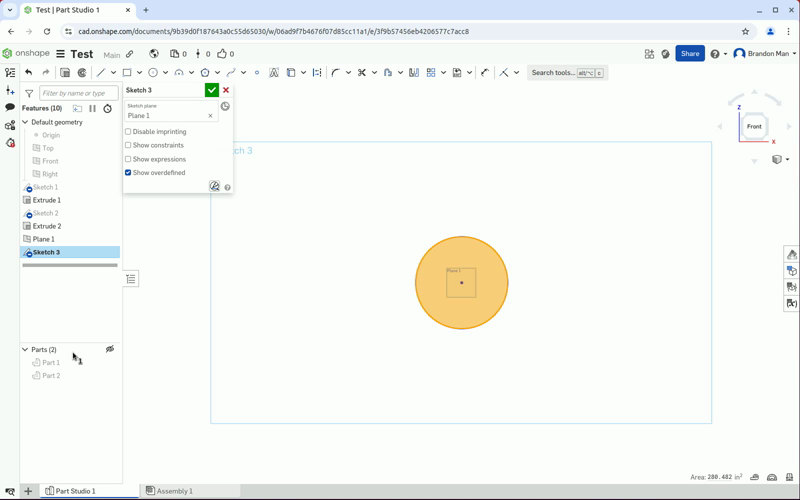
key(shift+y)
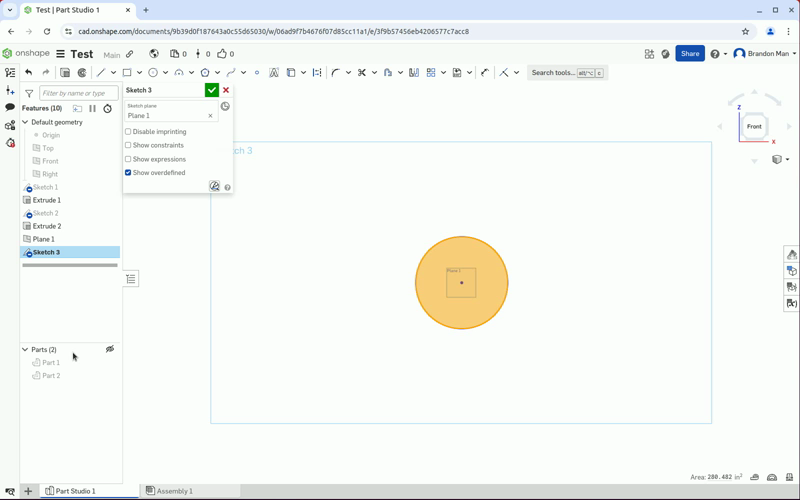
key(shift+e)
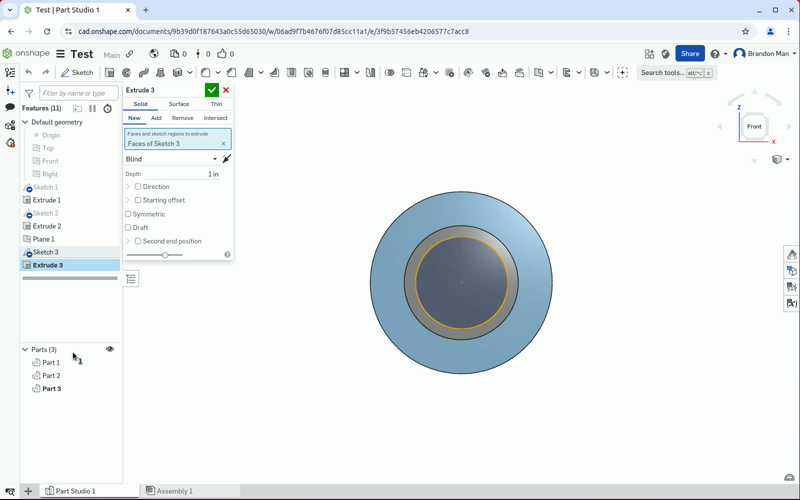
mouse_move(143, 106)
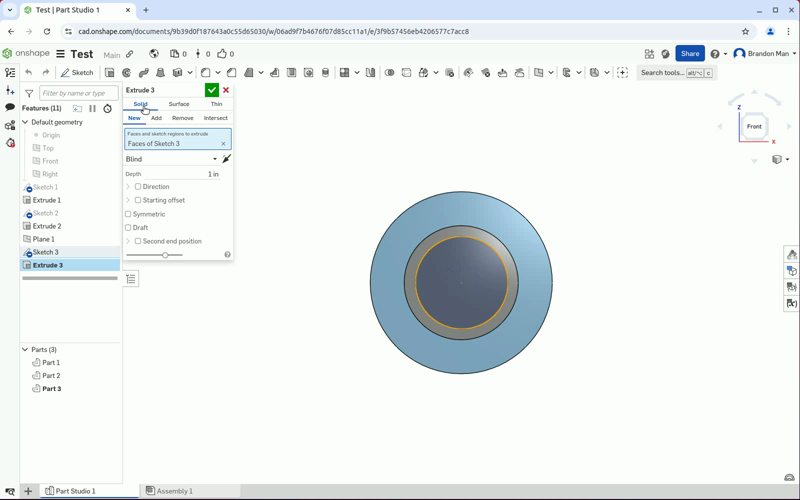
click(143, 106)
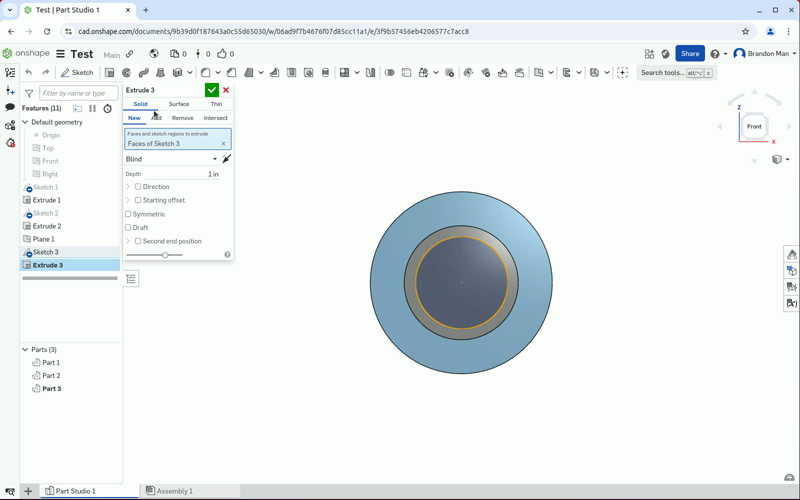
mouse_move(186, 120)
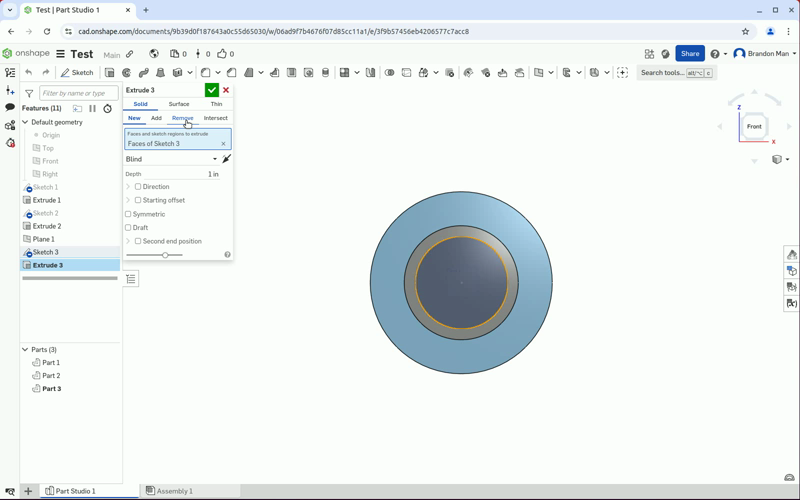
click(186, 120)
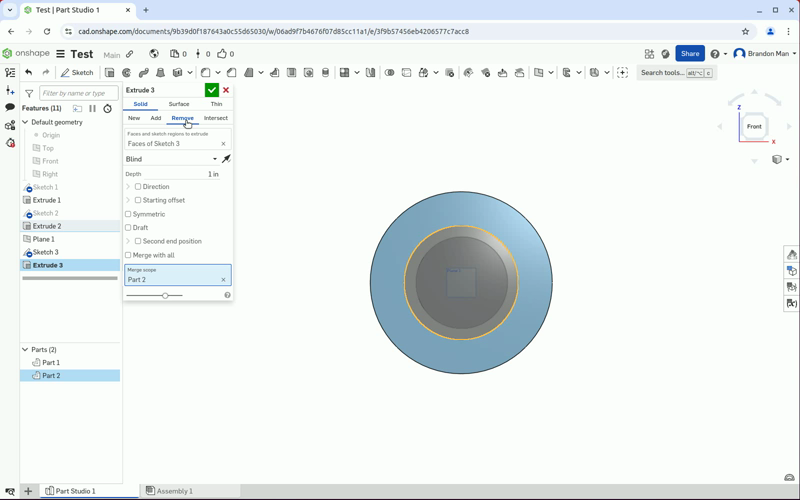
key(tab, 4)
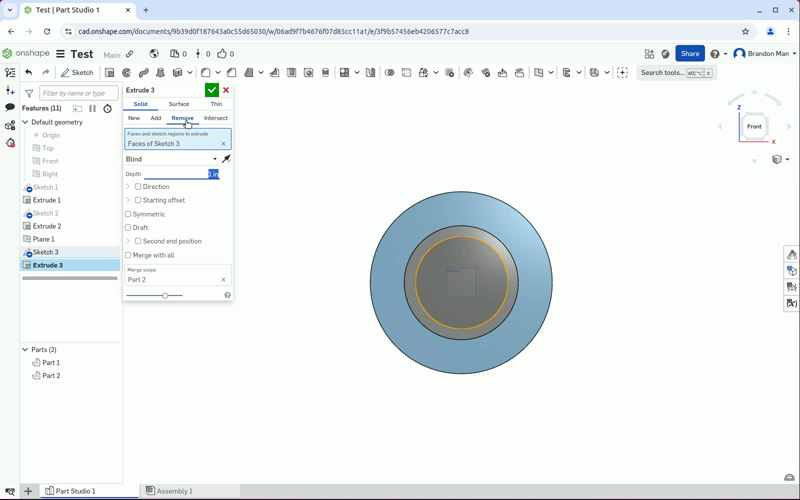
text(30.811)
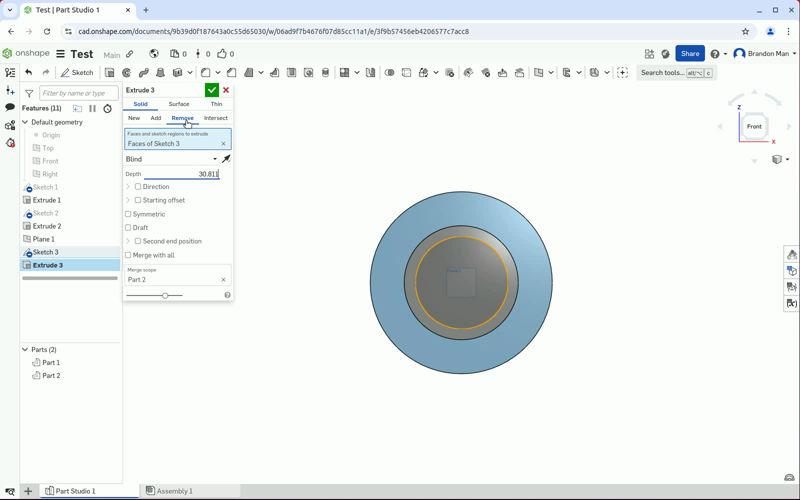
key(tab, 6)
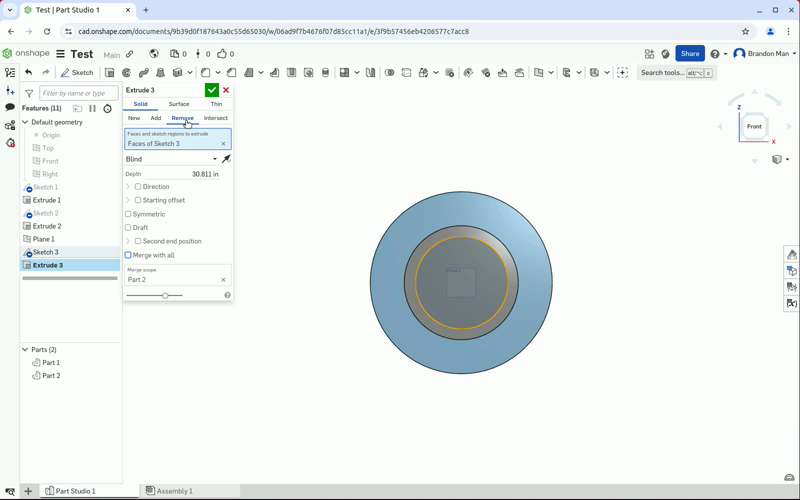
key(space)
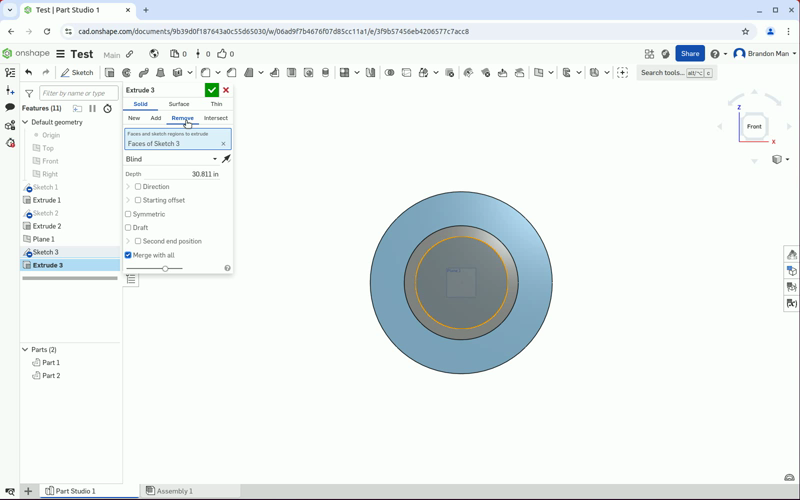
key(enter)
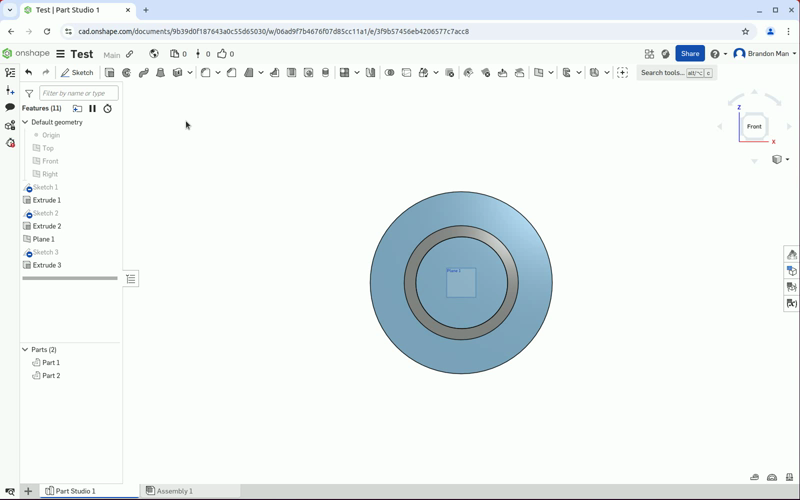
key(shift+h)
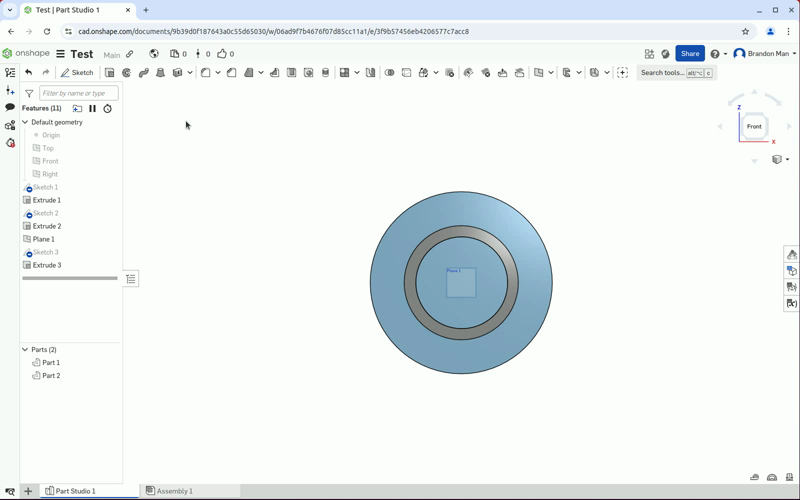
key(shift+h)
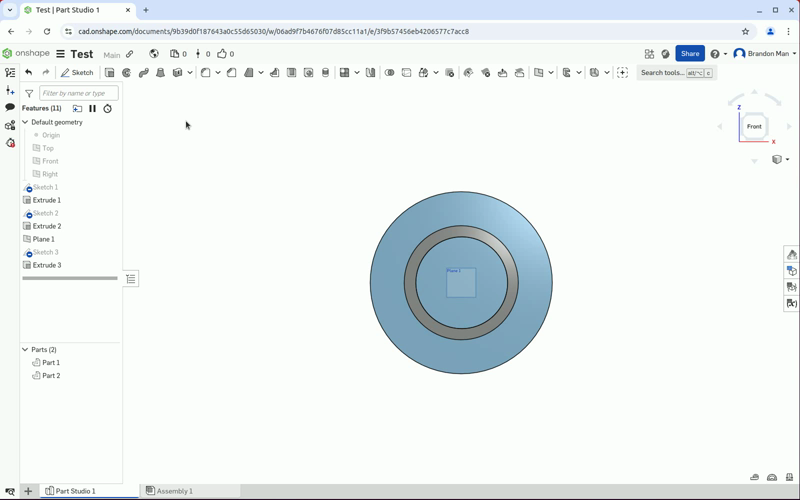
key(shift+7)
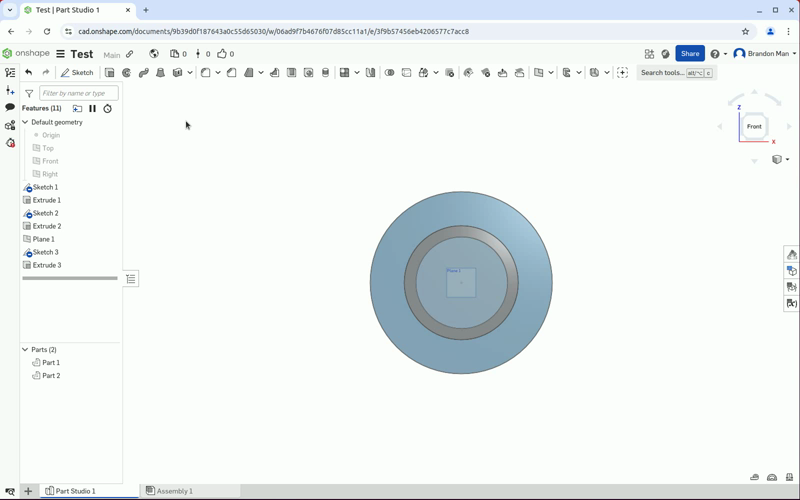
key(left, 2)
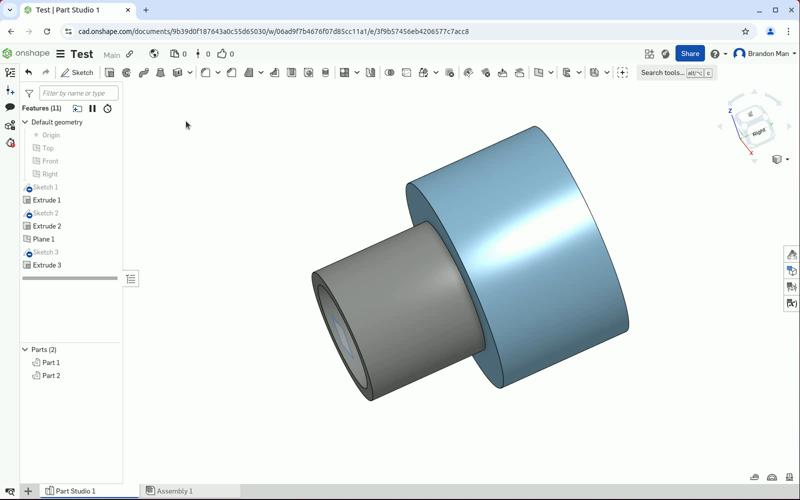
key(down, 2)
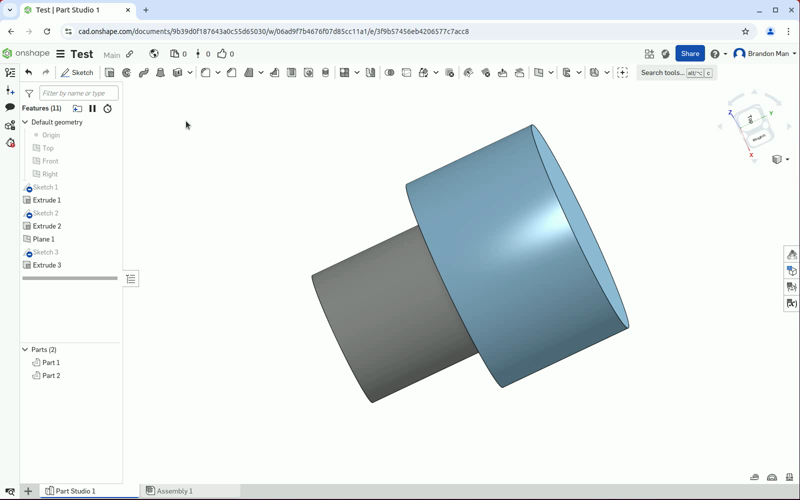
key(up, 2)
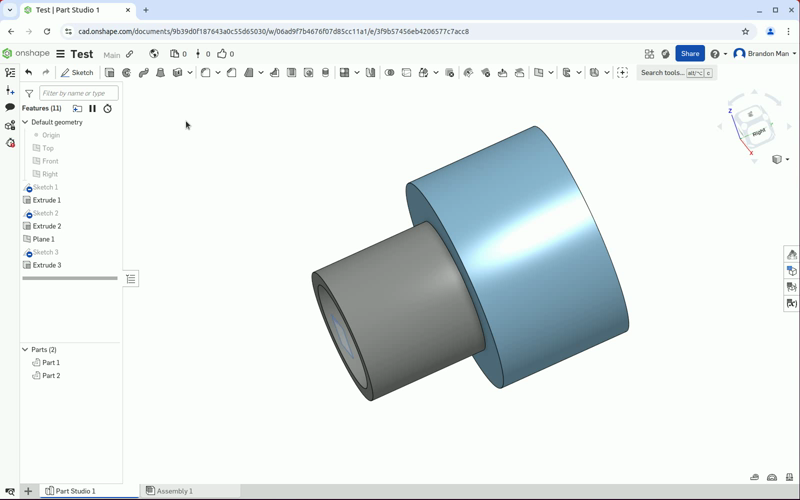
key(right, 2)
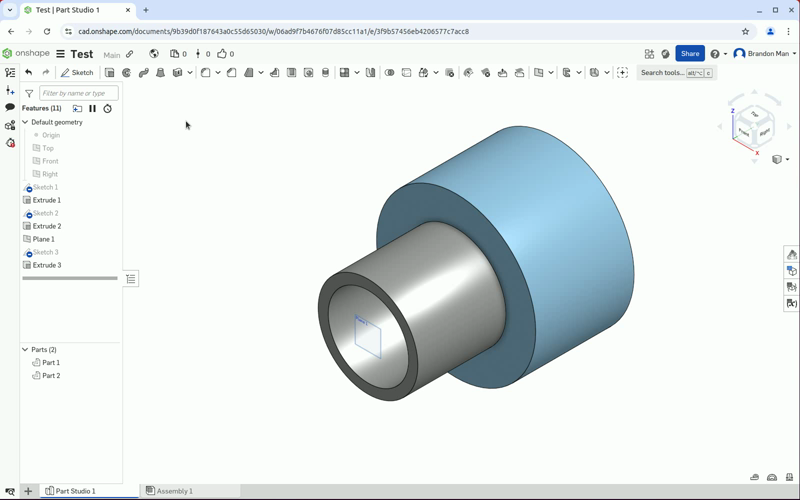
mouse_move(73, 189)
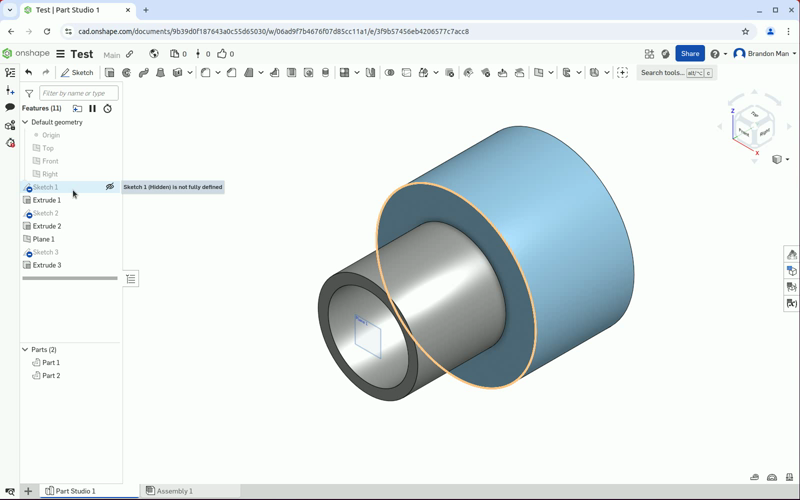
click(73, 189)